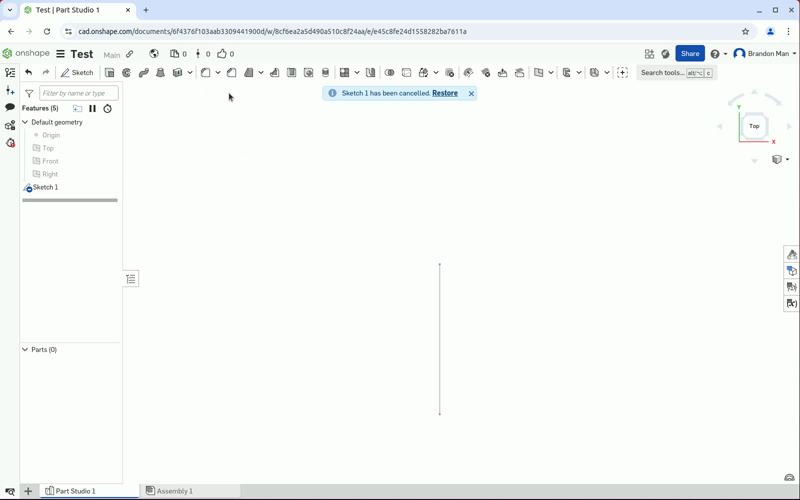
key(shift+h)
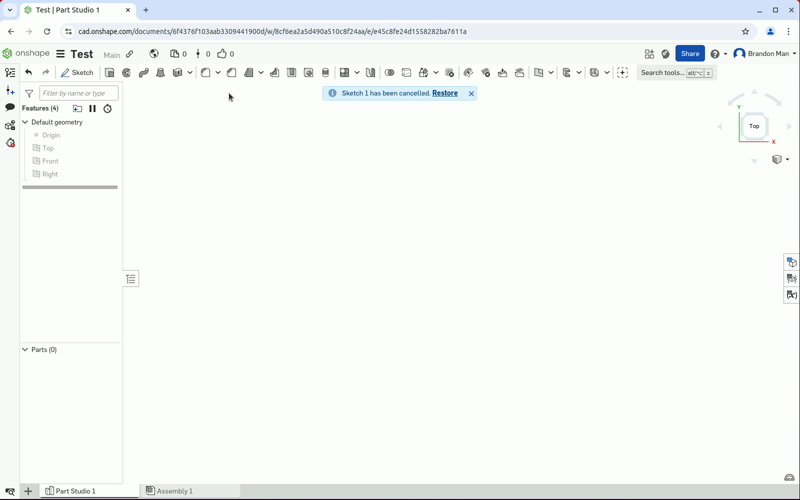
mouse_move(73, 352)
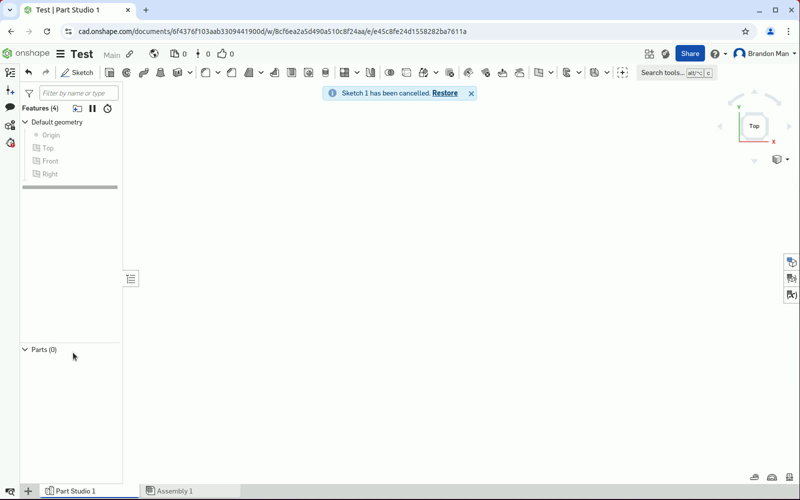
key(y)
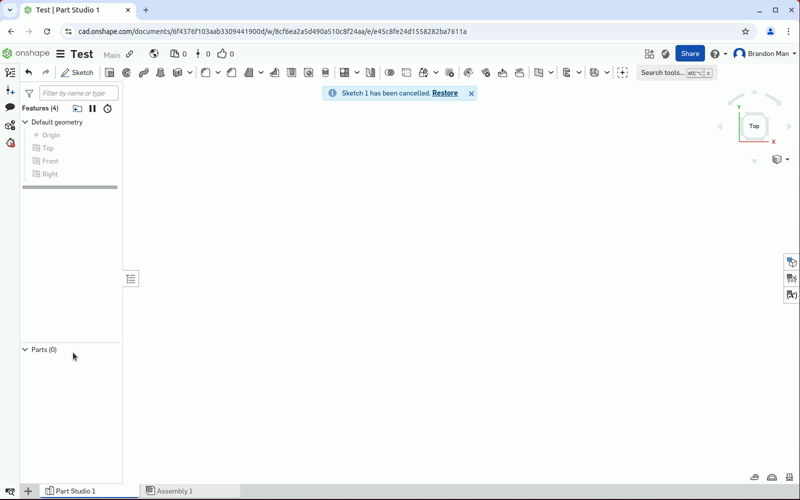
key(shift+p)
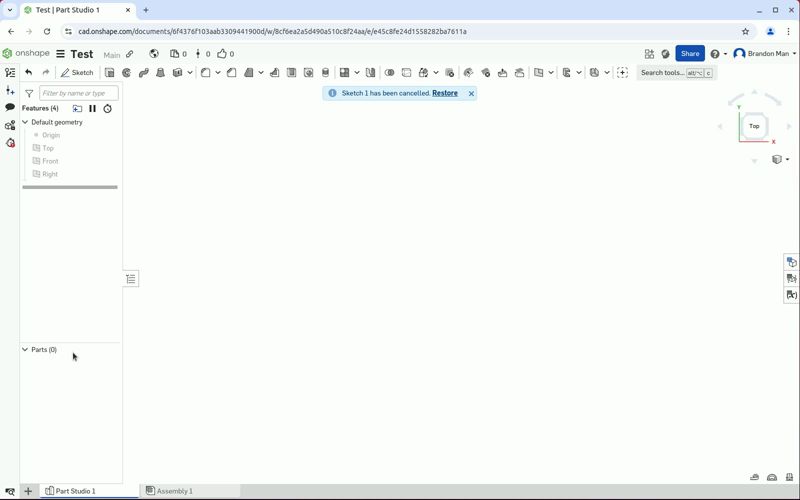
key(space)
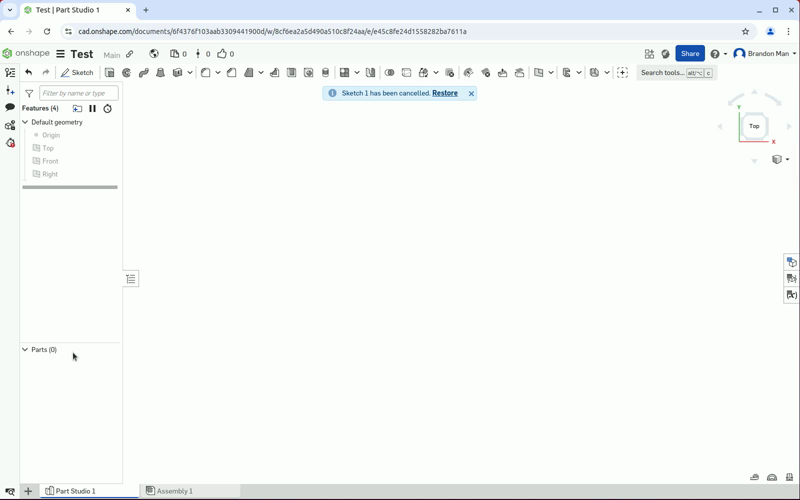
key_down(shift)
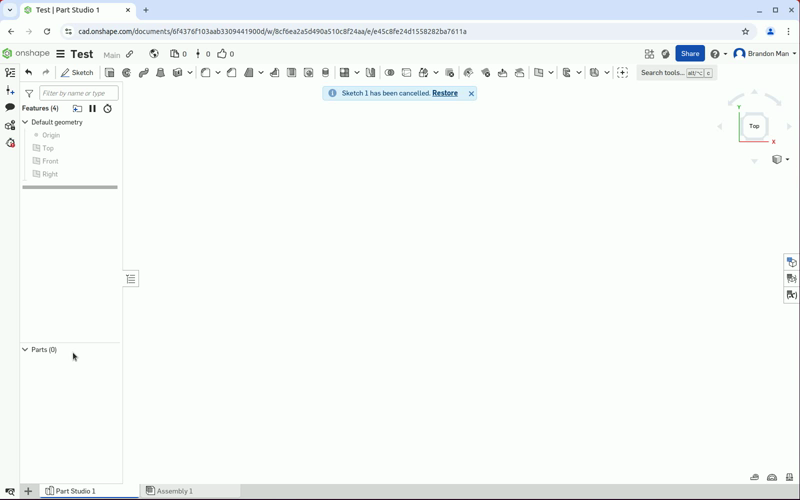
key(up)
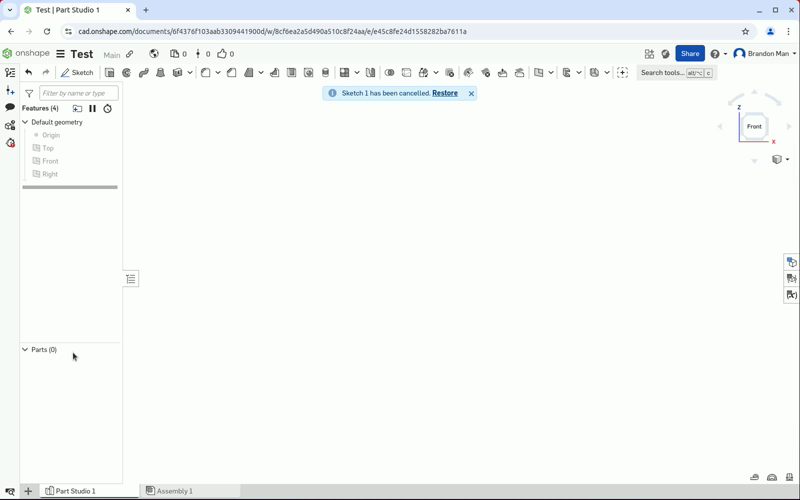
key_up(shift)
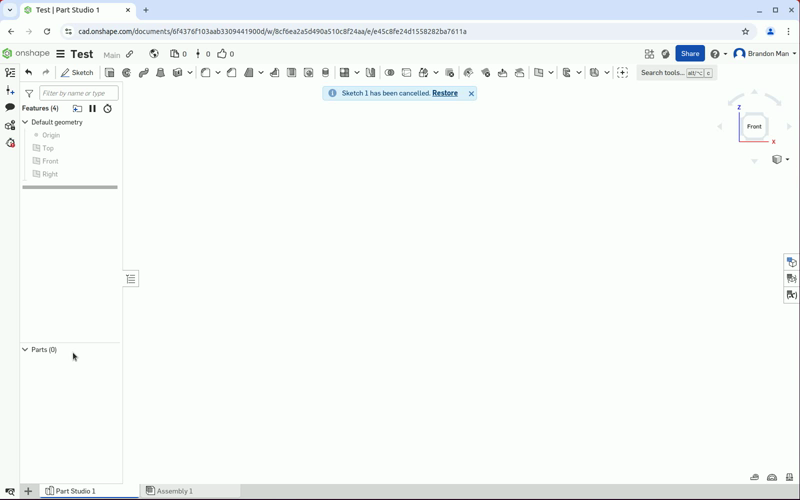
mouse_move(73, 352)
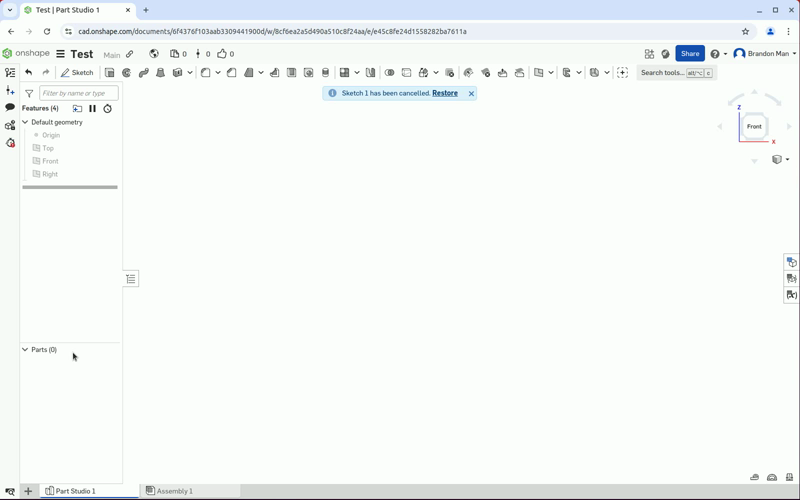
key(shift+y)
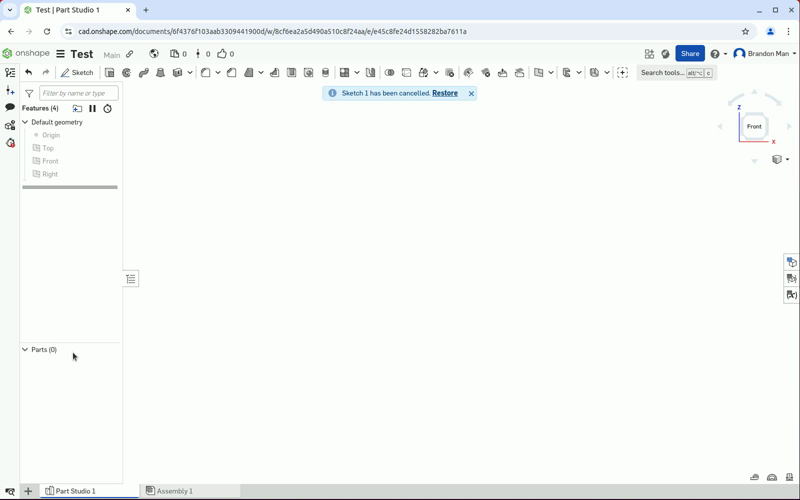
key(shift+s)
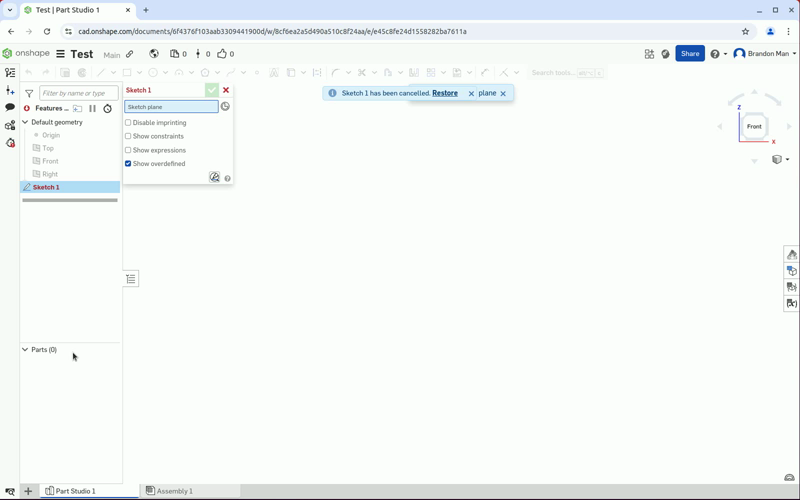
mouse_move(73, 163)
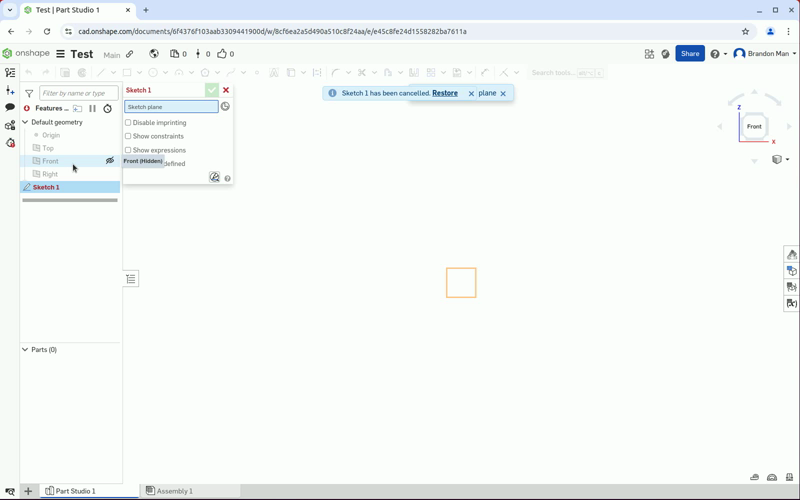
click(73, 163)
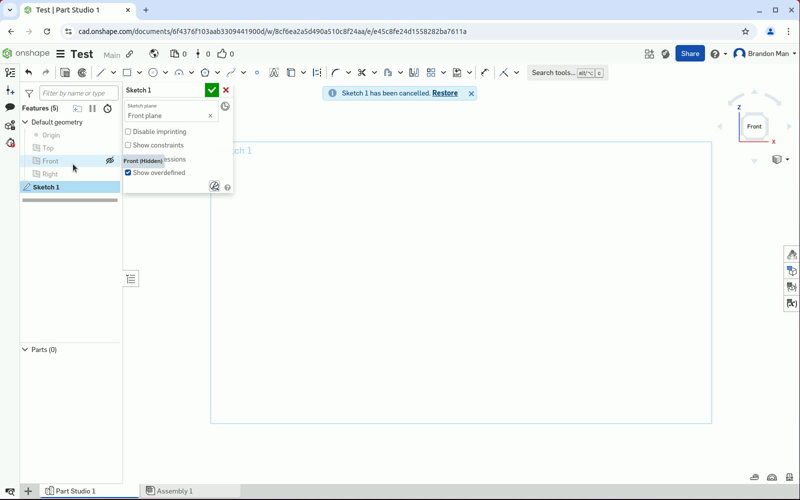
mouse_move(73, 352)
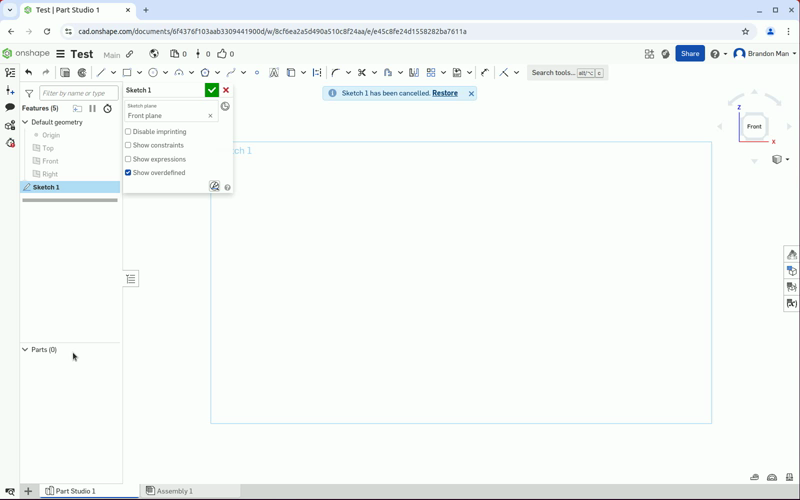
key(y)
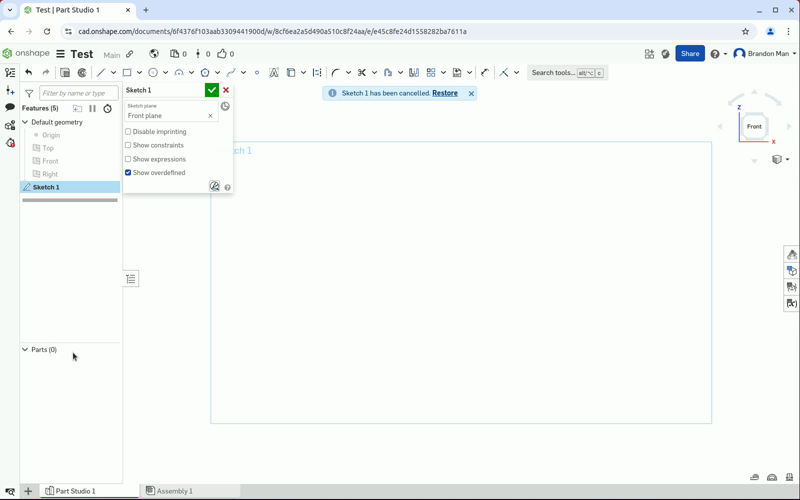
key(l)
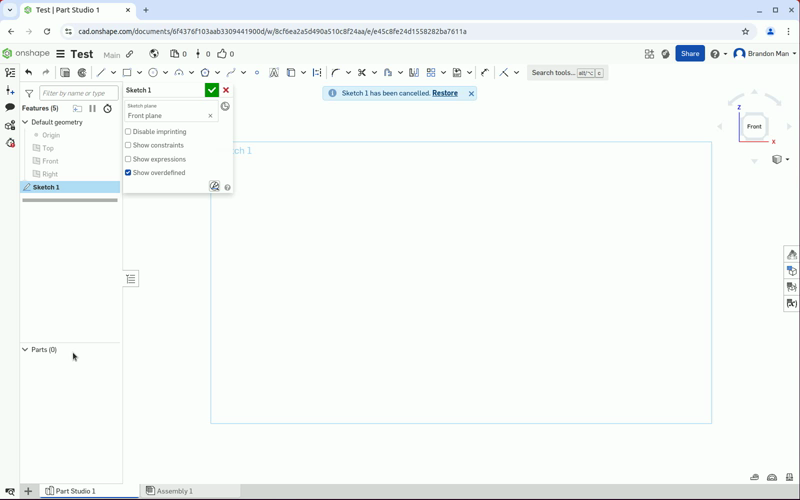
key_down(shift)
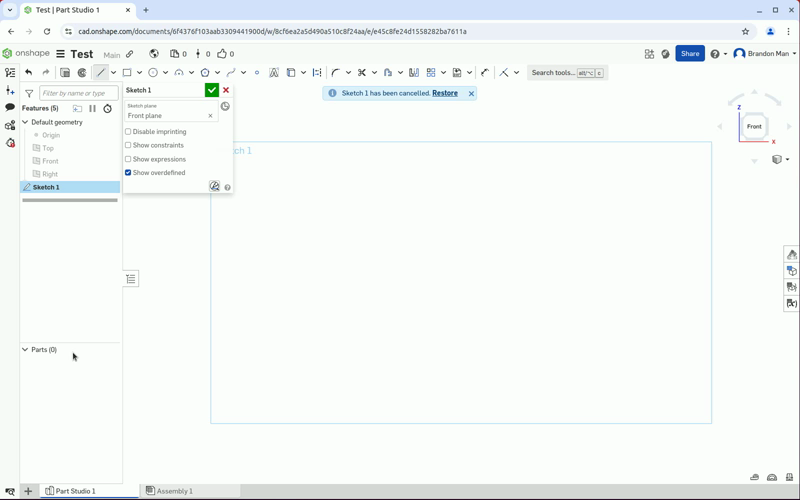
mouse_move(460, 282)
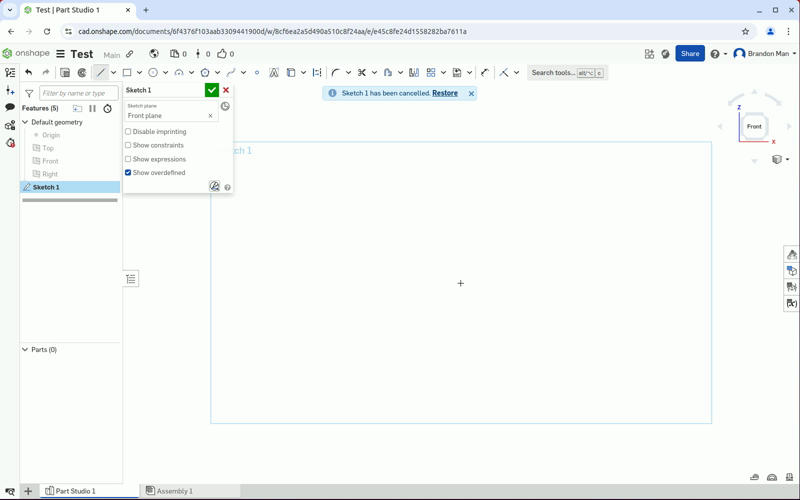
click(460, 282)
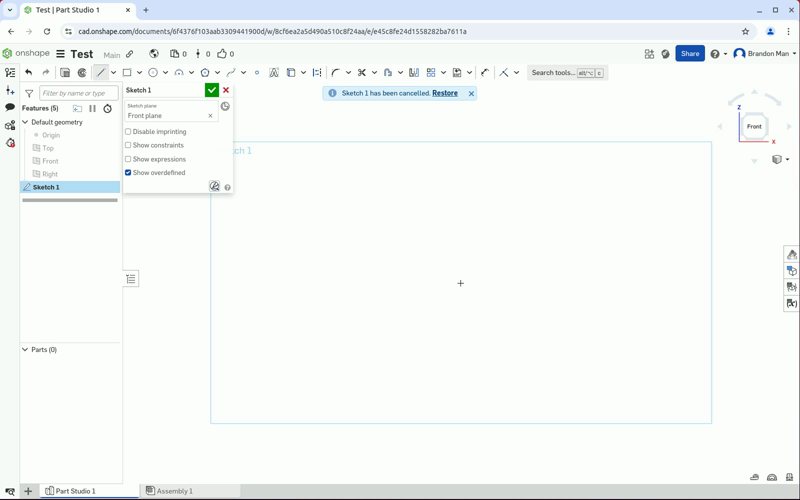
key_up(shift)
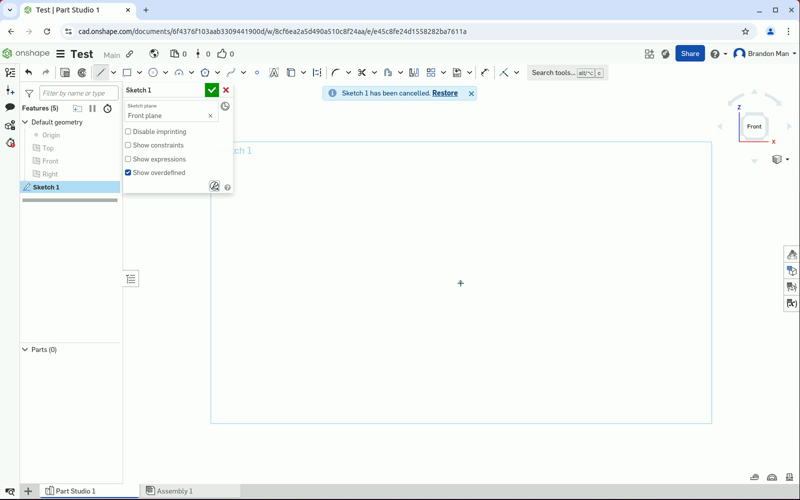
key_down(shift)
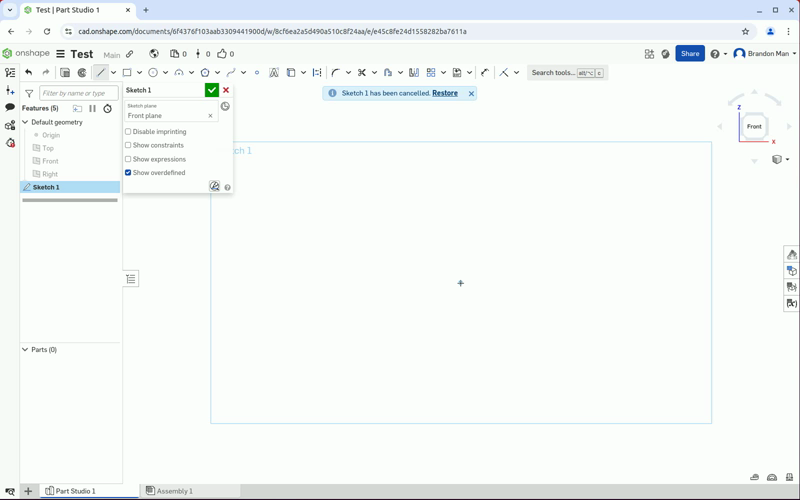
mouse_move(573, 282)
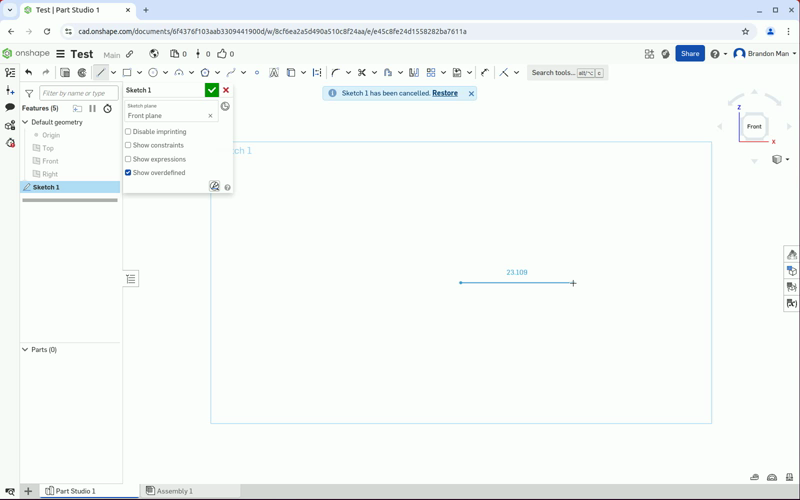
click(573, 282)
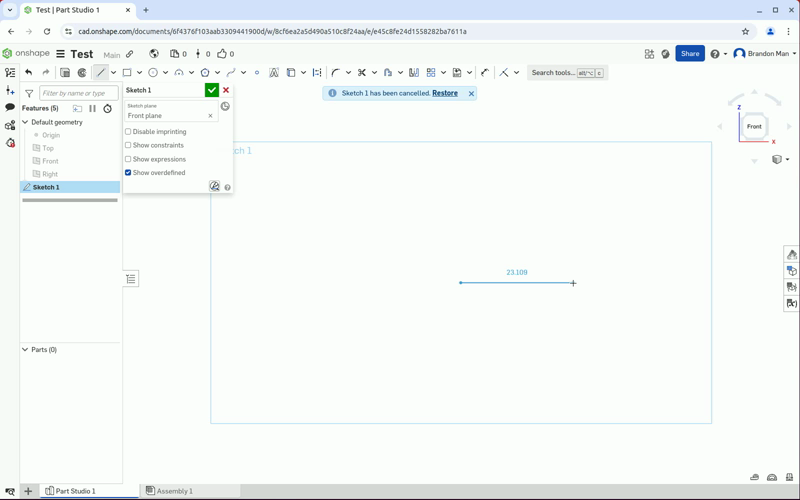
key_up(shift)
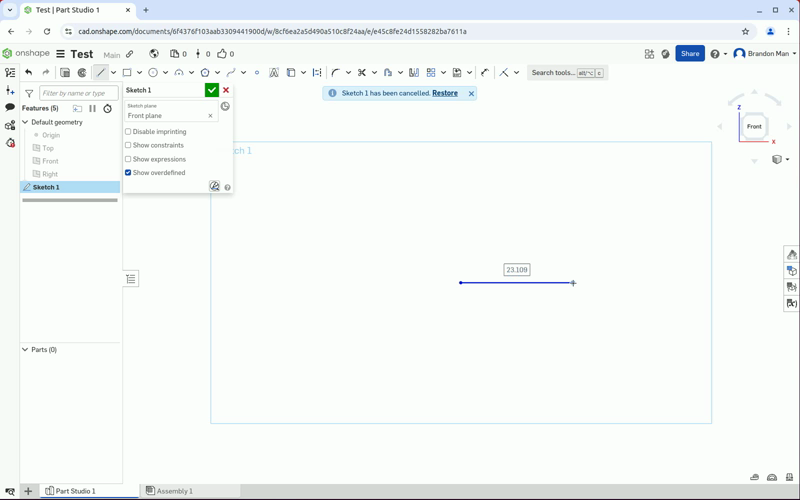
key_down(shift)
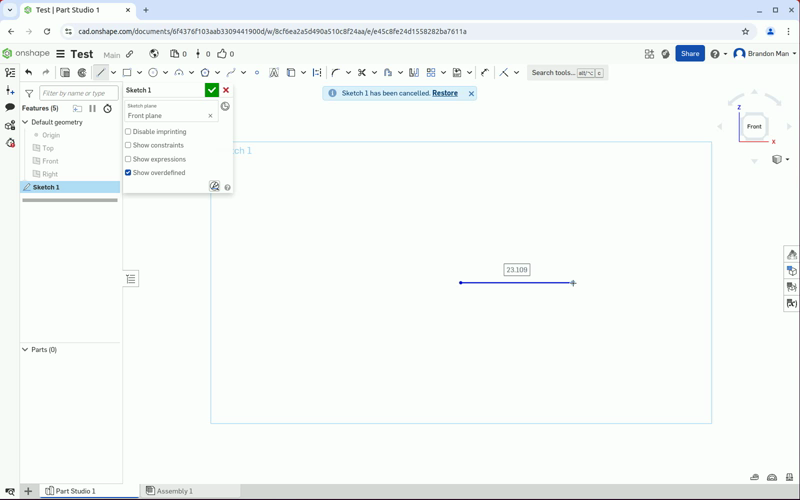
mouse_move(589, 282)
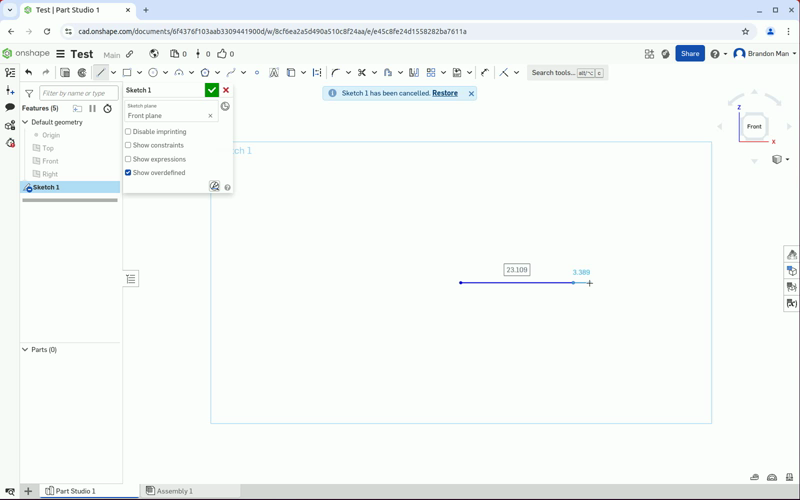
mouse_move(573, 264)
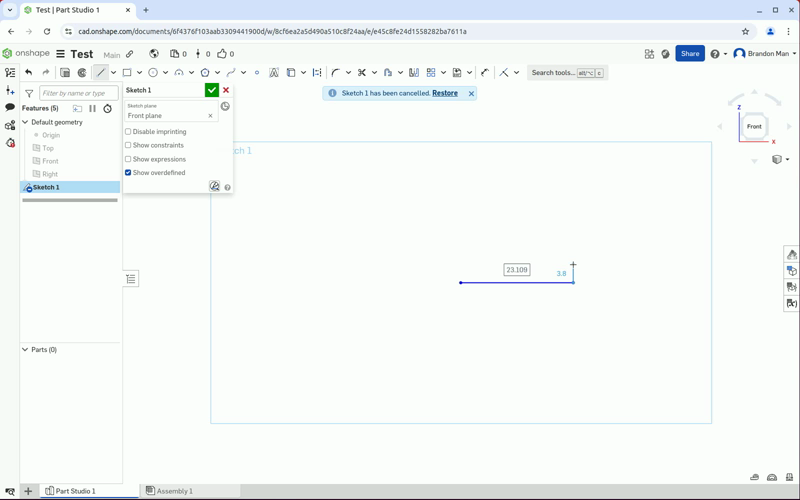
click(573, 264)
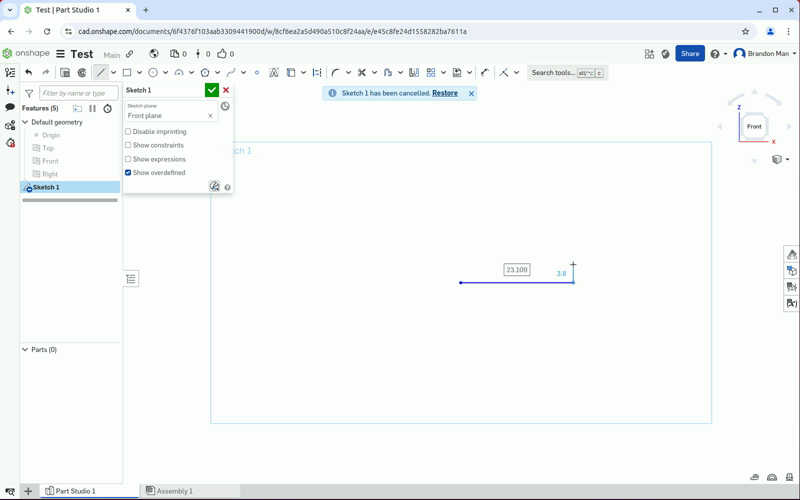
key_up(shift)
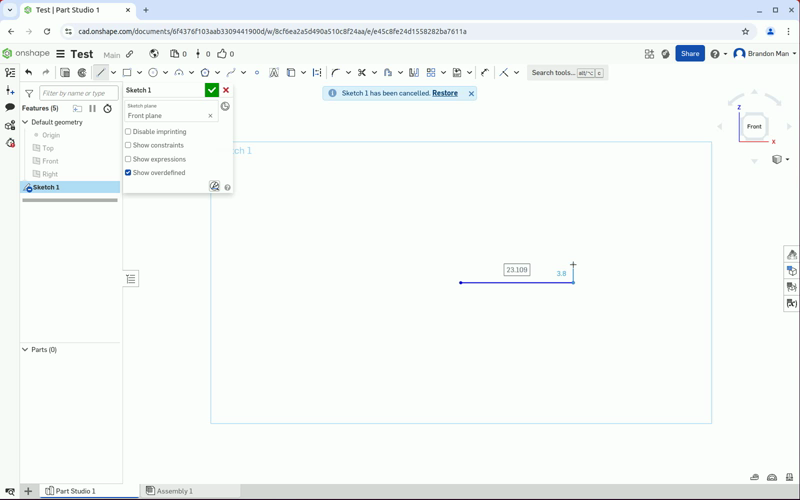
key_down(shift)
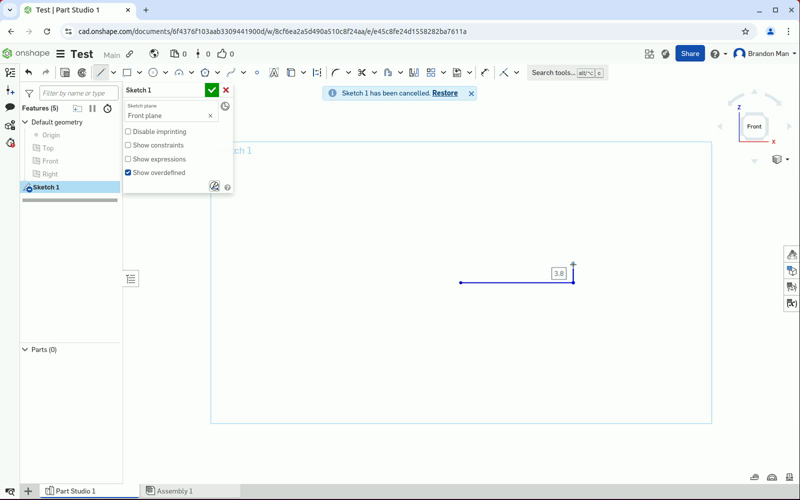
mouse_move(479, 264)
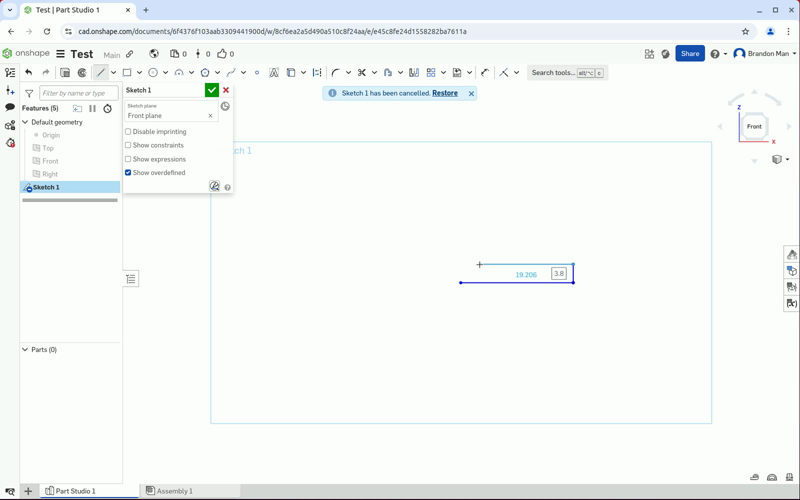
click(479, 264)
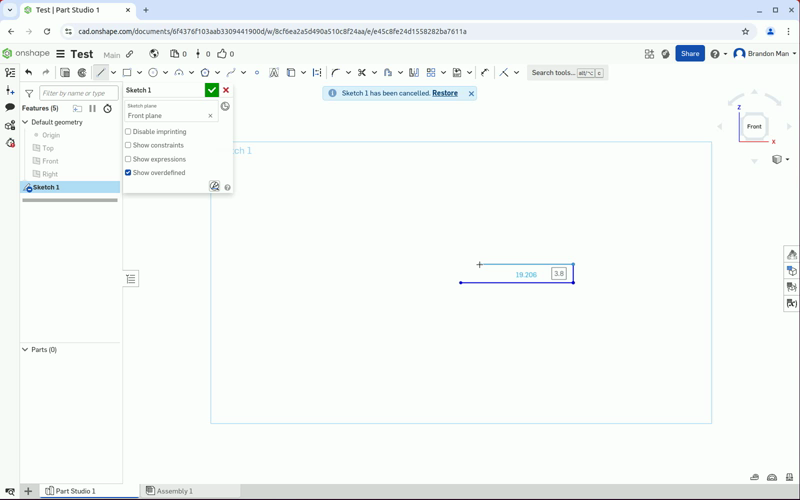
key_up(shift)
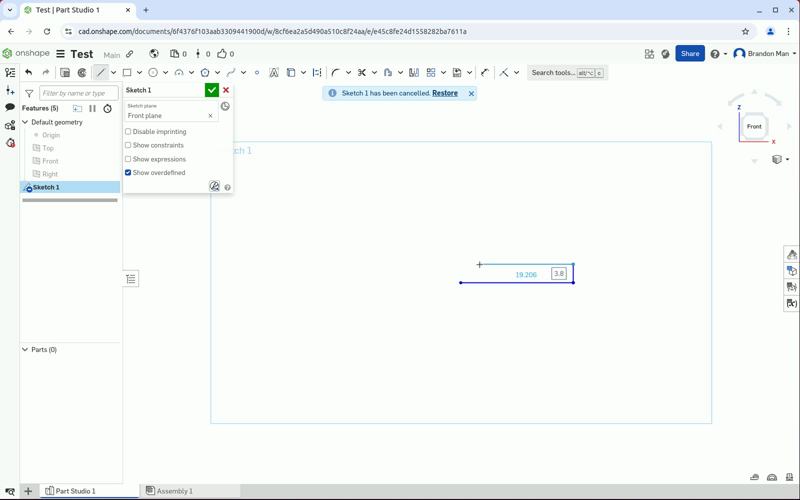
key_down(shift)
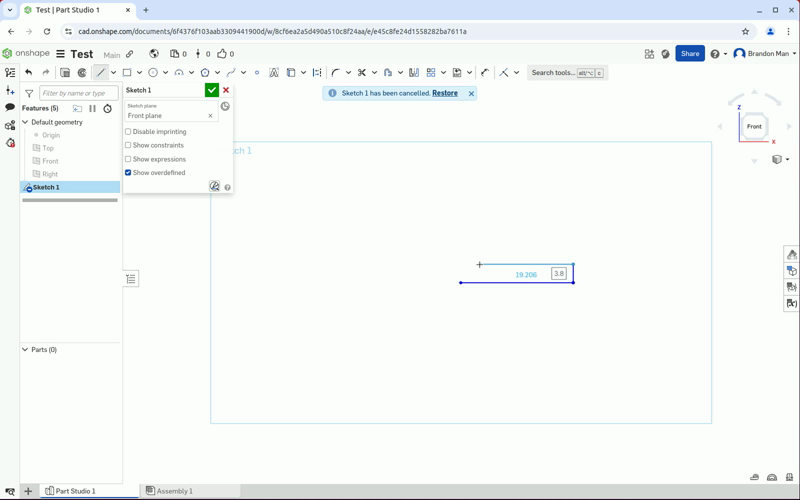
mouse_move(509, 264)
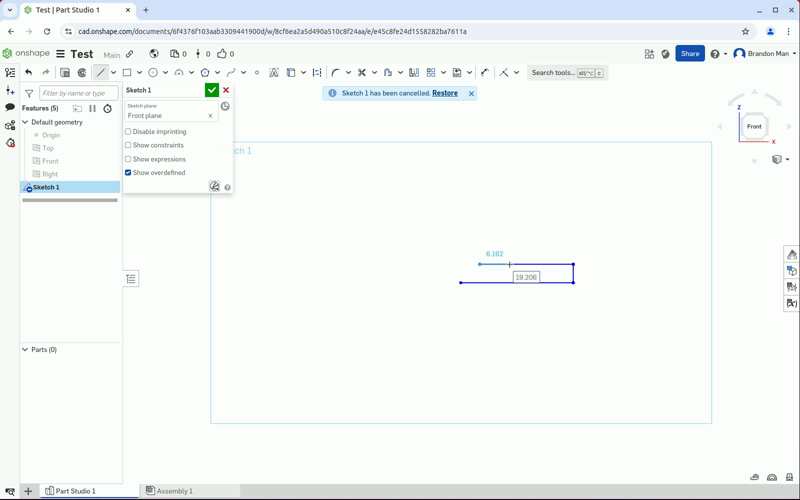
mouse_move(479, 245)
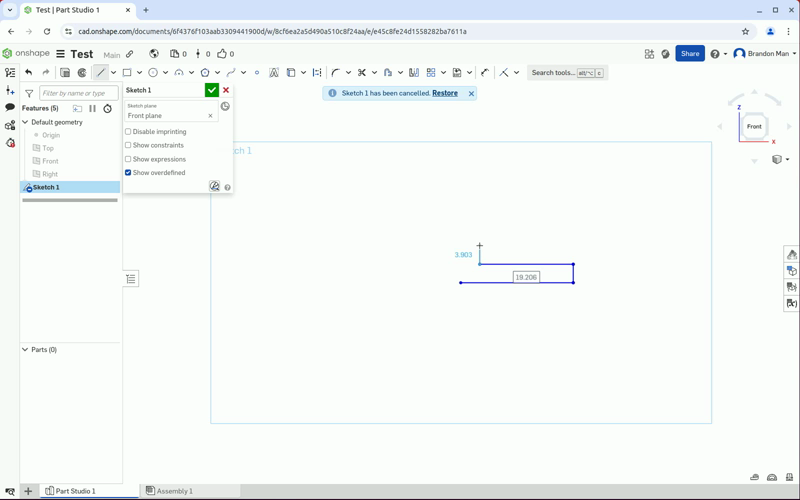
click(479, 245)
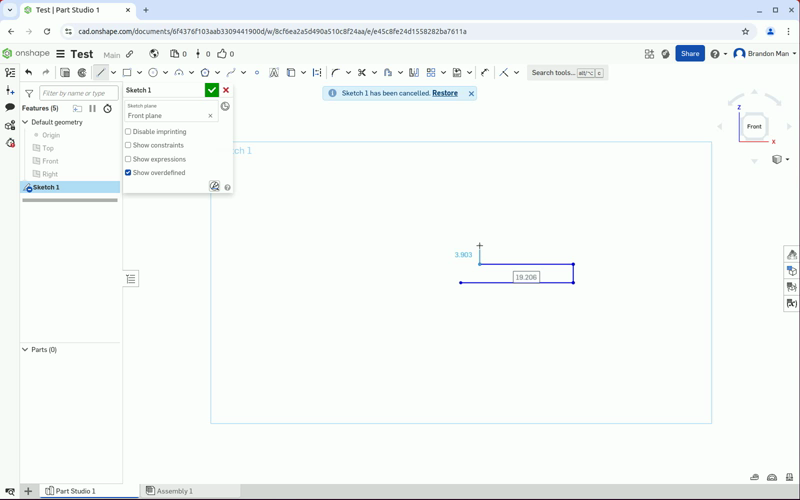
key_up(shift)
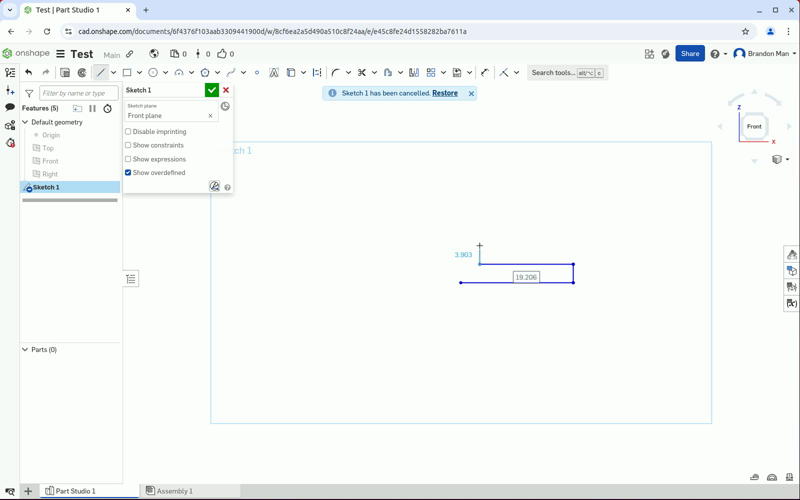
key_down(shift)
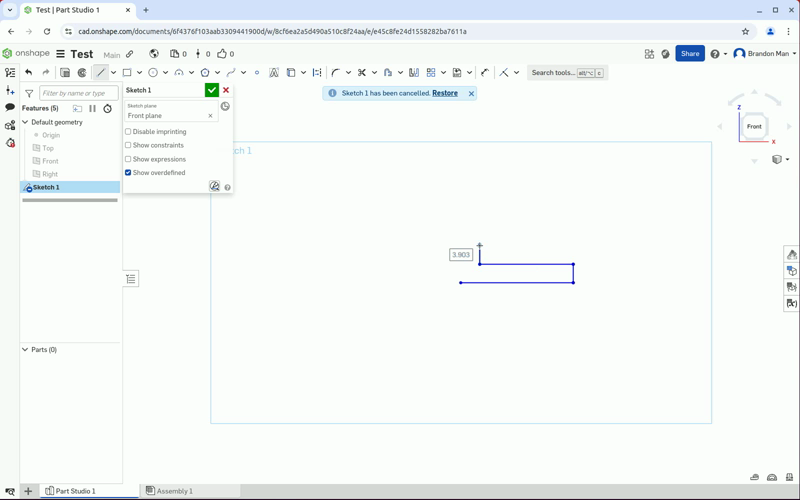
mouse_move(509, 245)
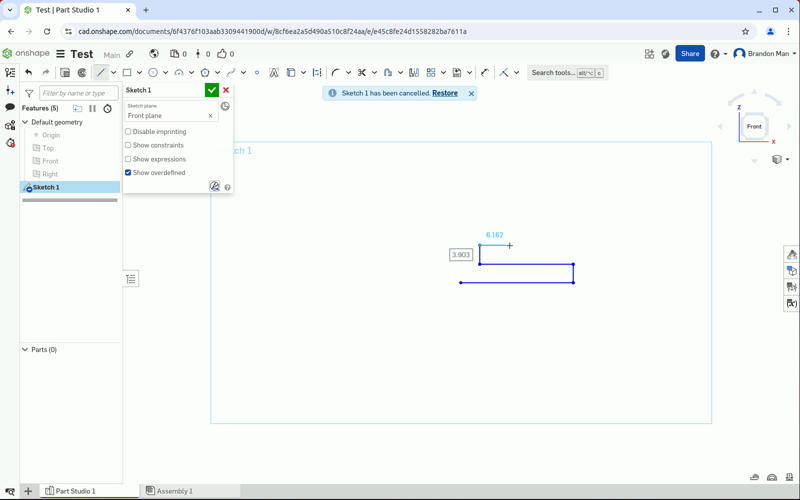
mouse_move(460, 245)
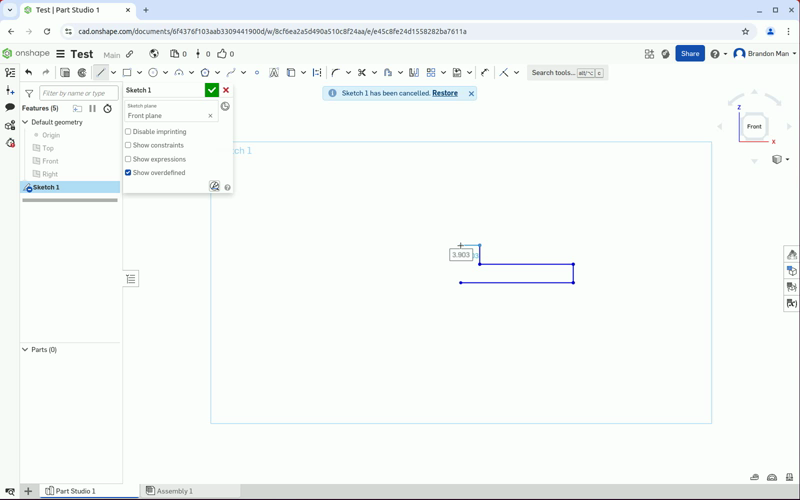
click(460, 245)
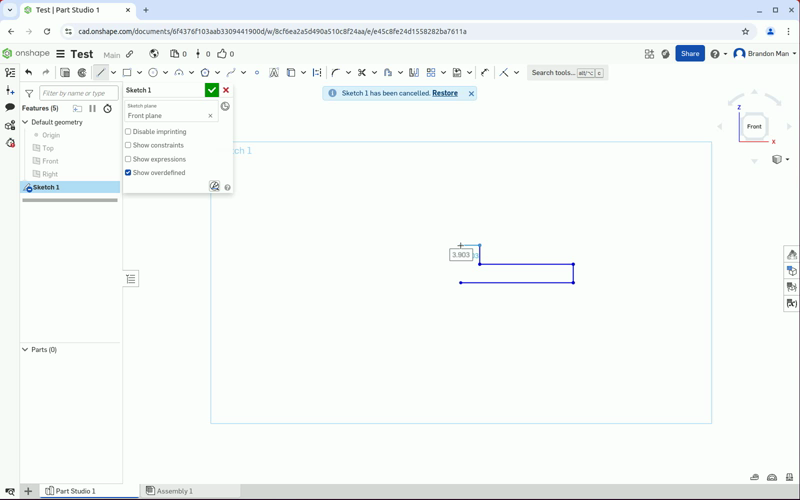
key_up(shift)
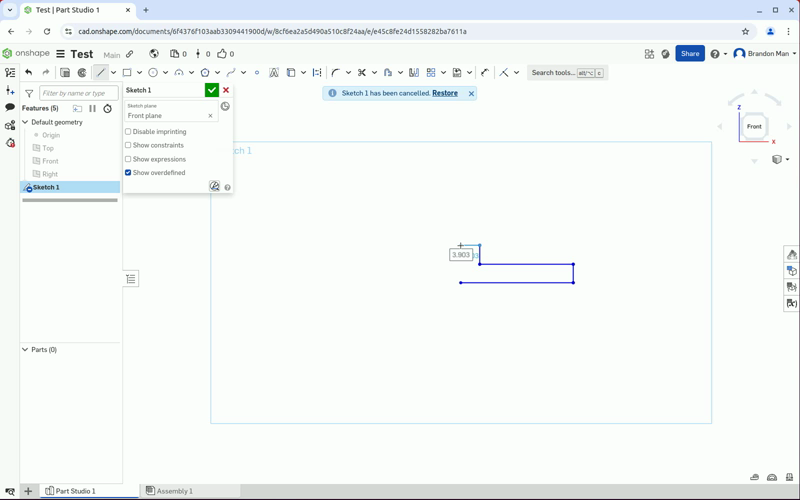
mouse_move(490, 245)
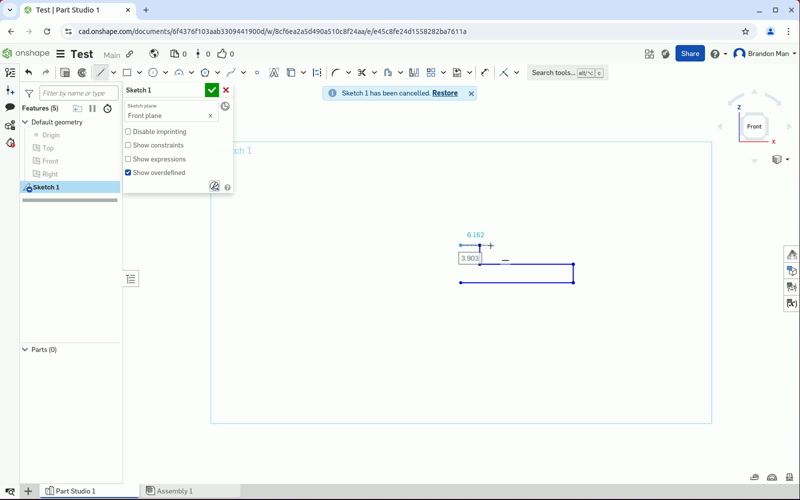
key_down(shift)
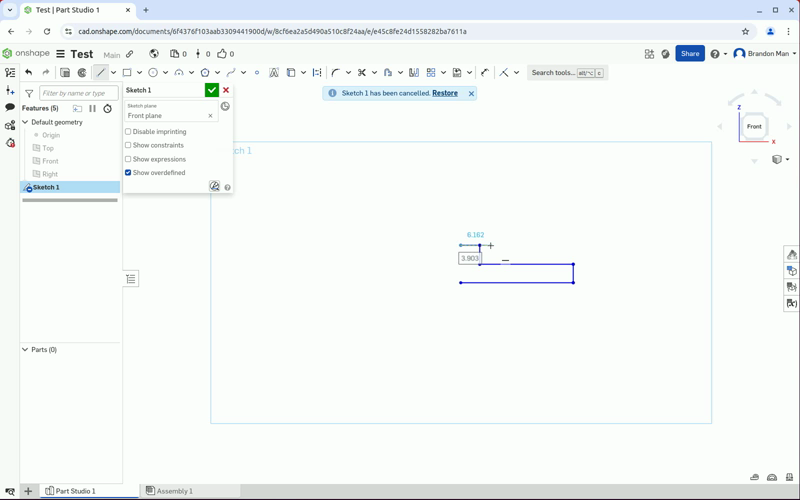
mouse_move(460, 282)
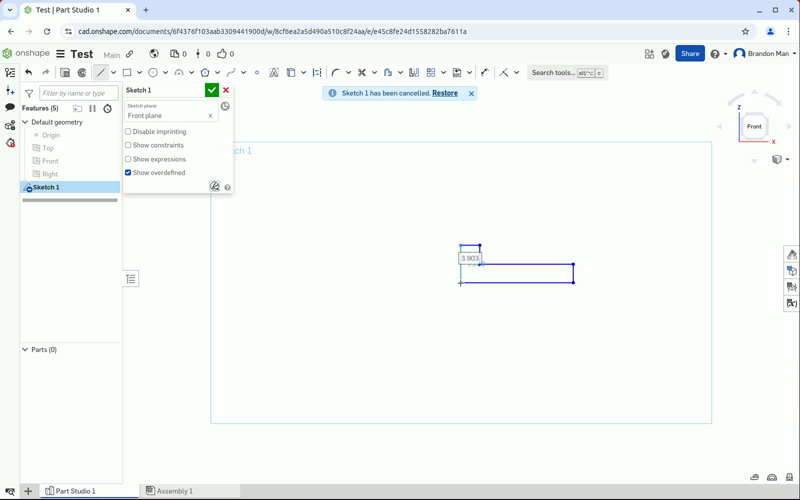
key_up(shift)
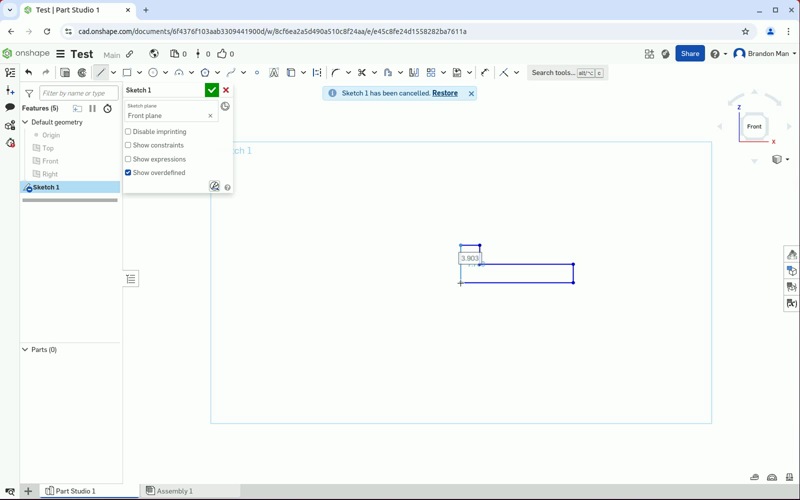
click(460, 282)
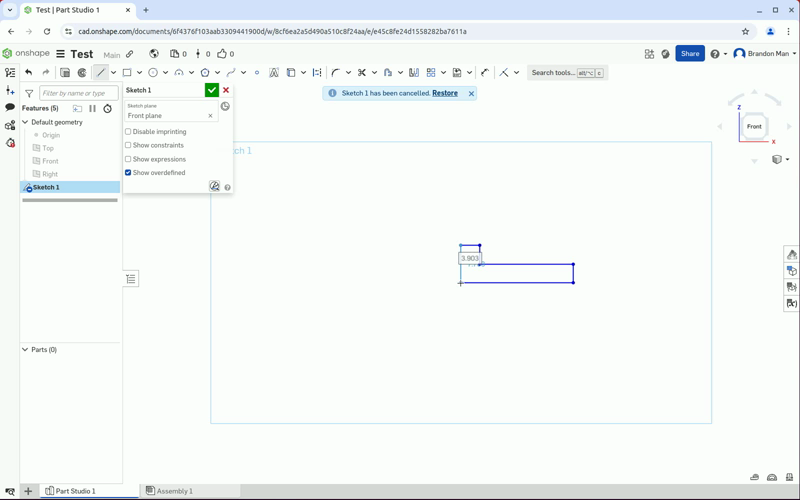
key(esc)
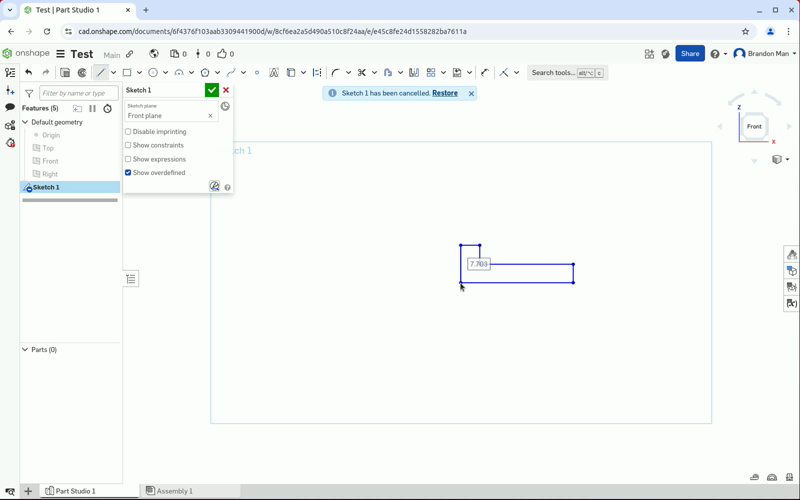
mouse_move(498, 268)
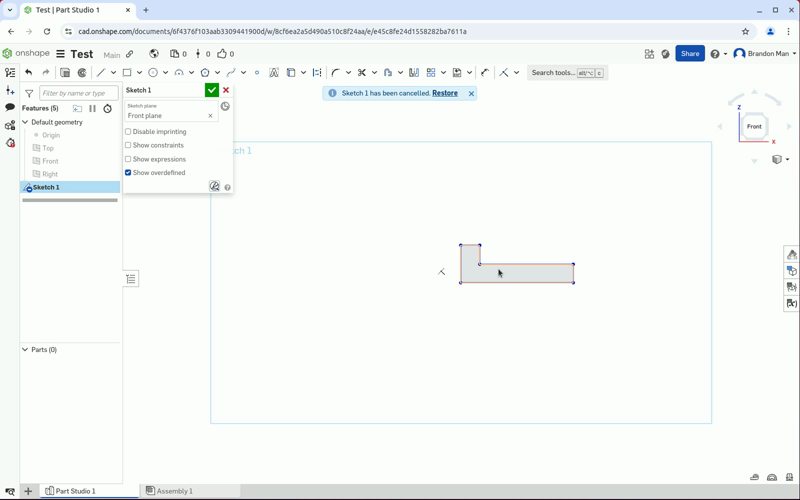
click(498, 268)
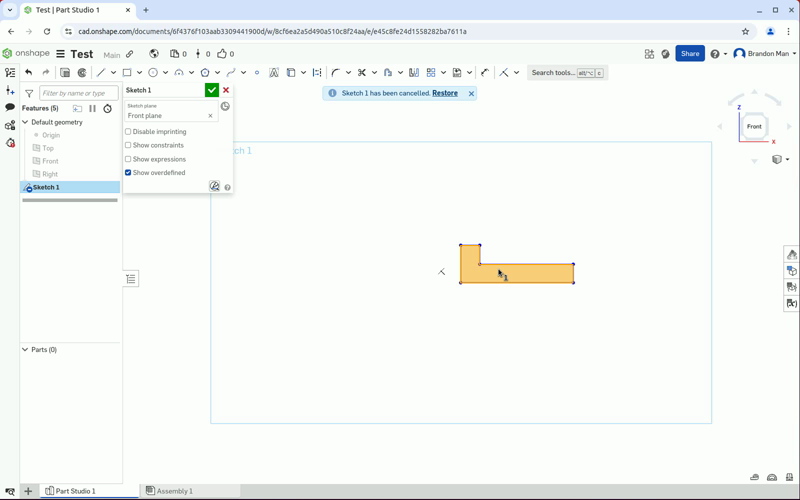
mouse_move(73, 352)
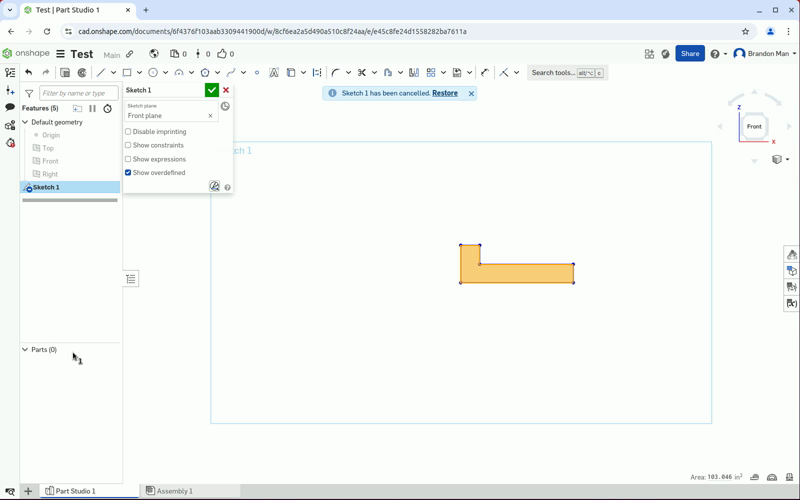
key(shift+y)
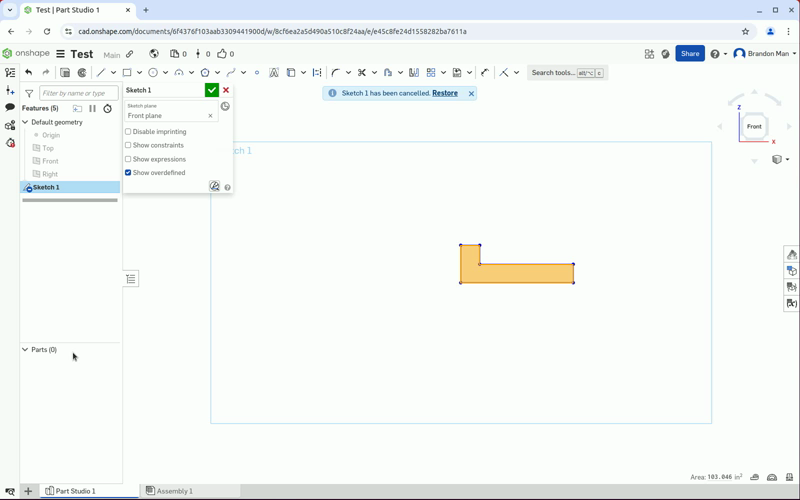
key(shift+e)
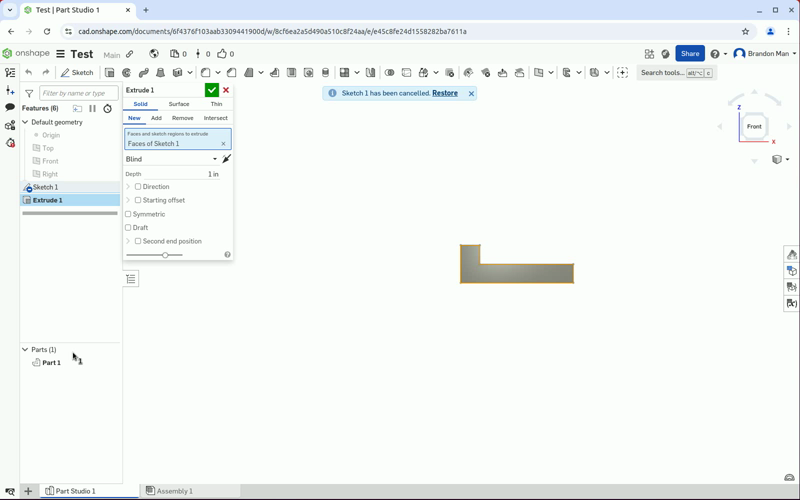
mouse_move(143, 106)
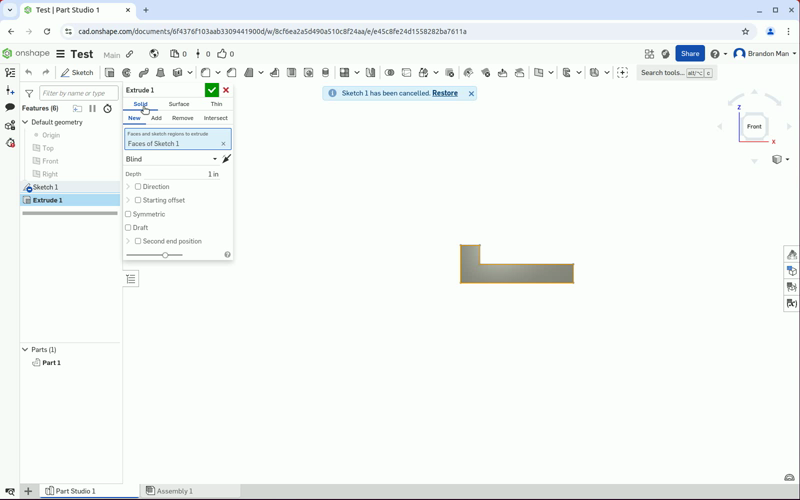
click(143, 106)
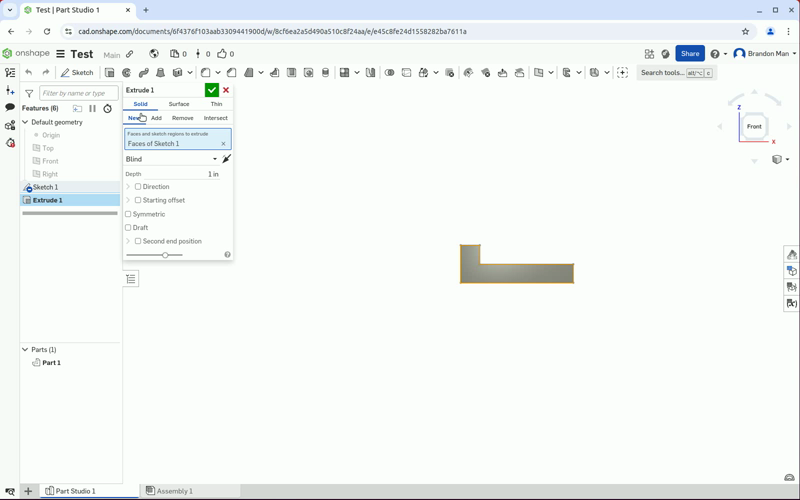
mouse_move(137, 120)
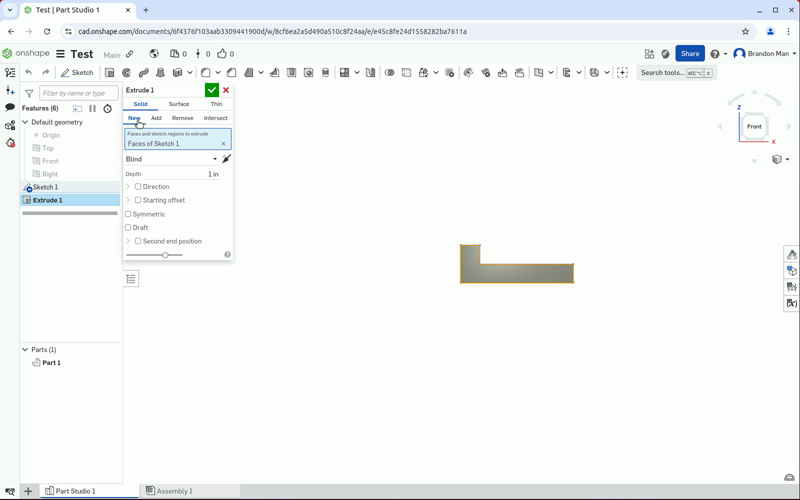
click(137, 120)
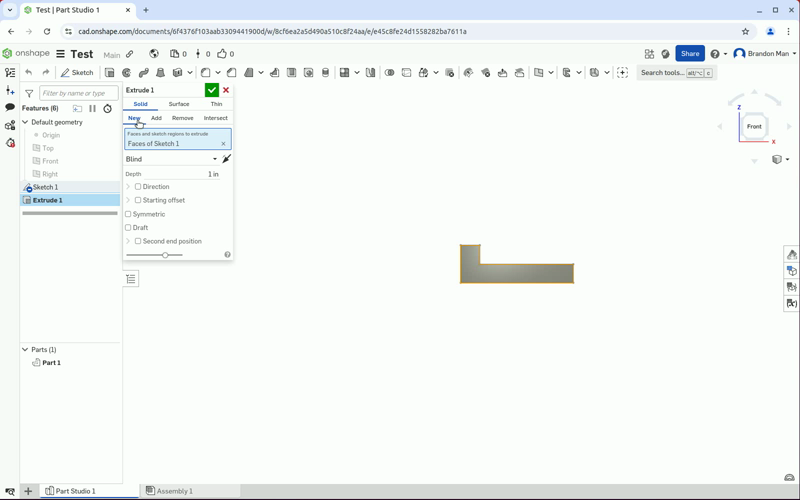
key(tab, 4)
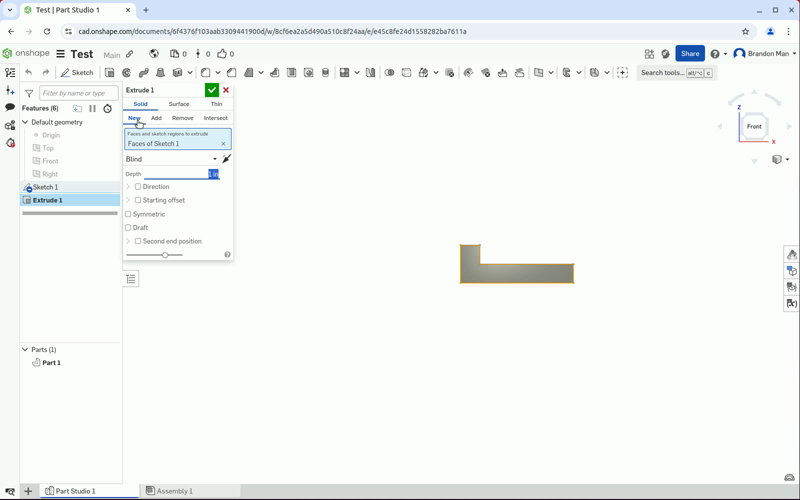
text(-11.554)
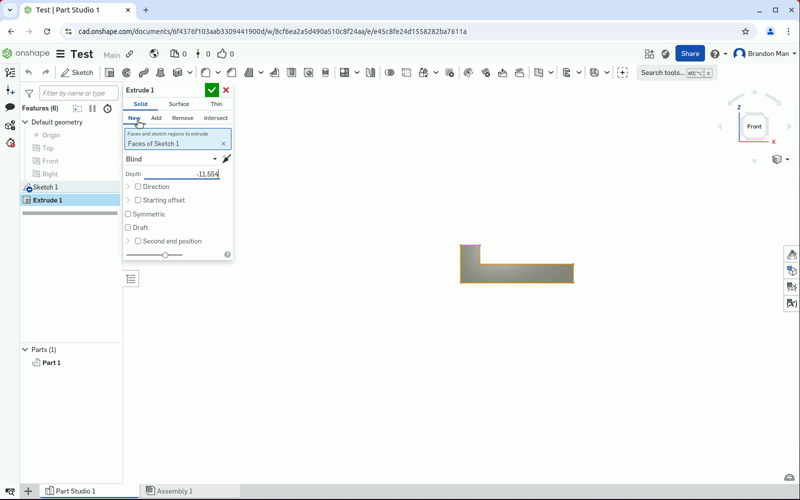
key(enter)
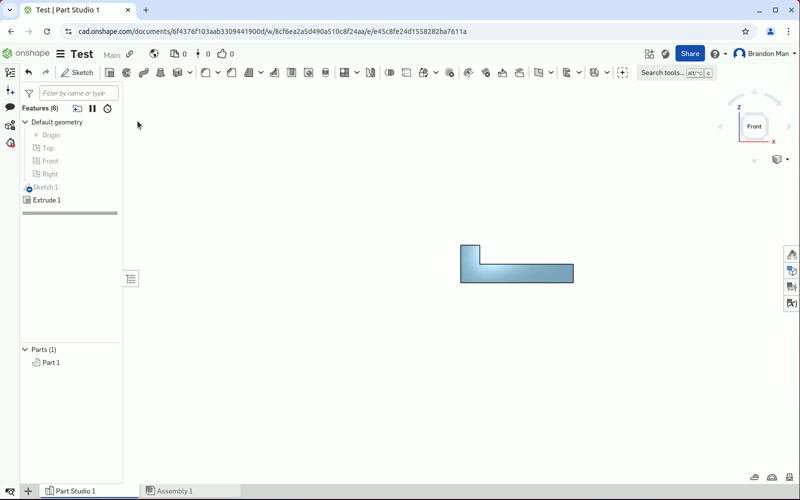
key(shift+h)
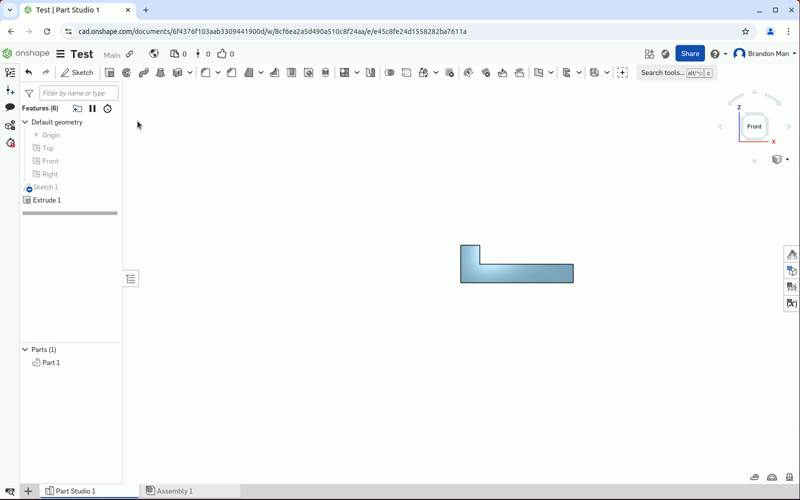
key(shift+h)
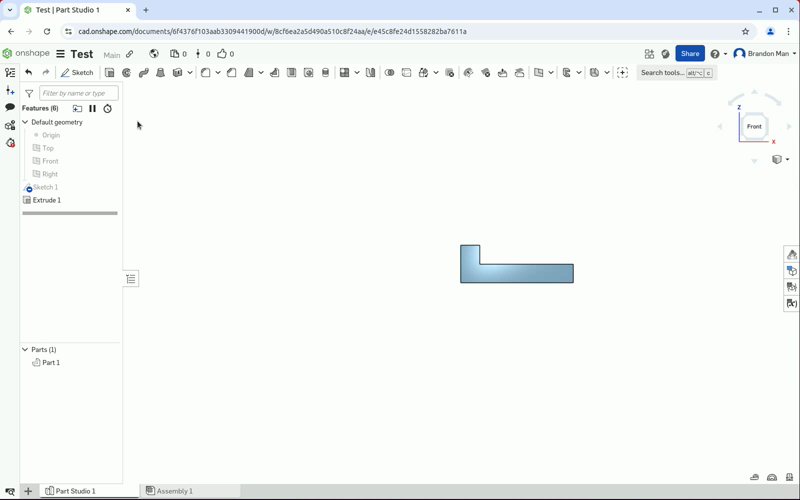
mouse_move(73, 189)
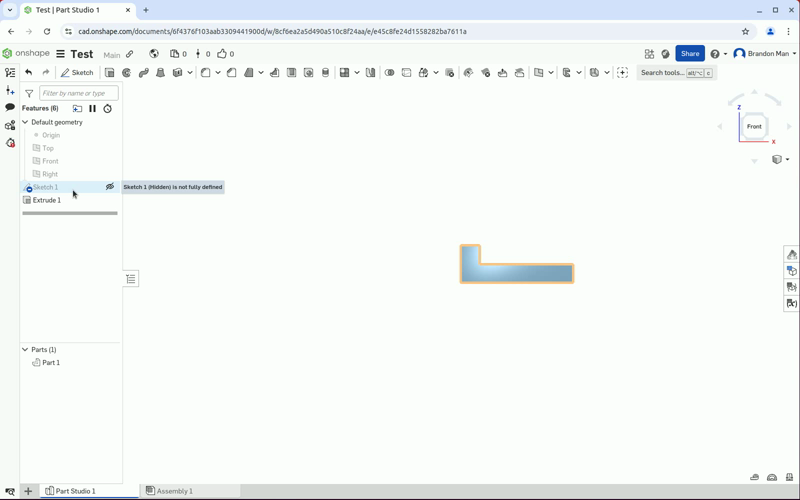
click(73, 189)
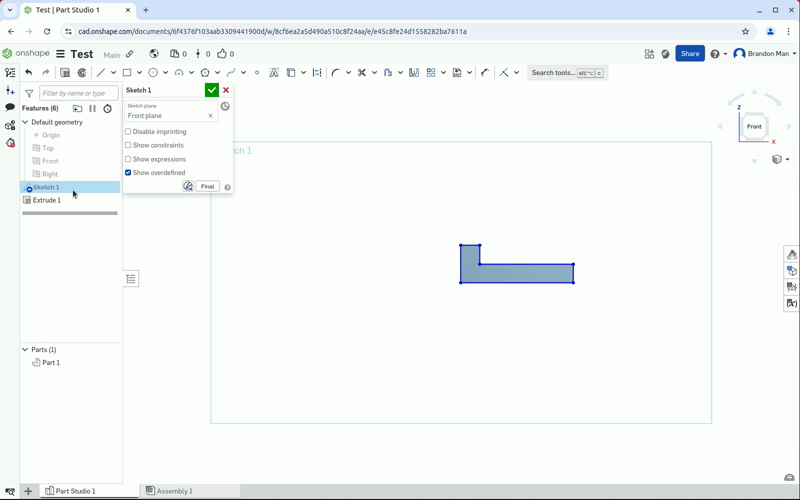
mouse_move(229, 92)
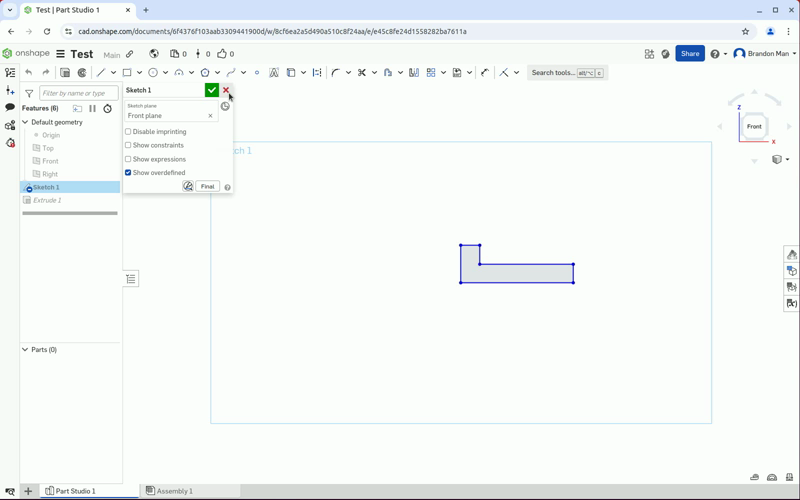
click(229, 92)
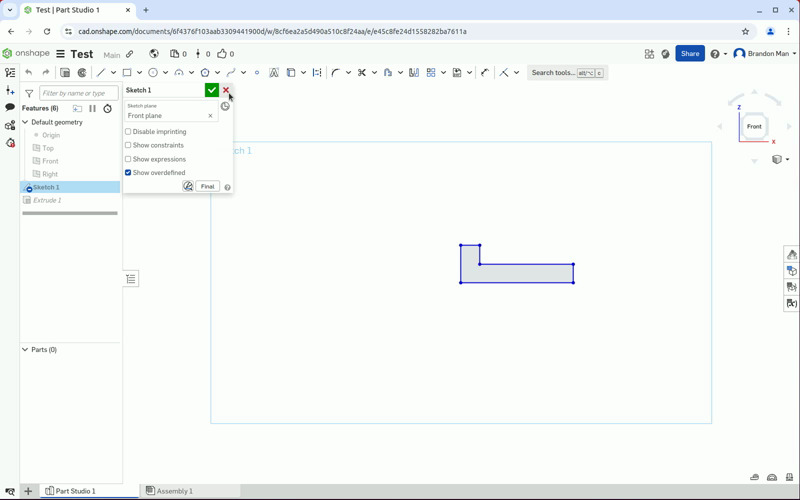
key(shift+s)
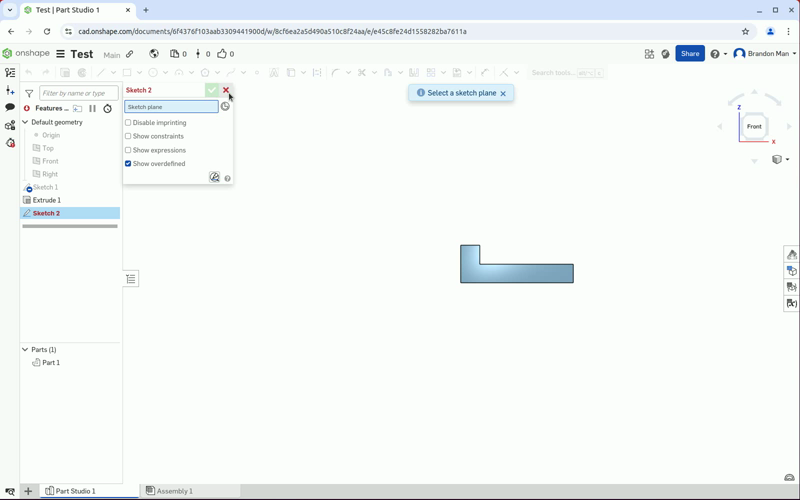
mouse_move(73, 163)
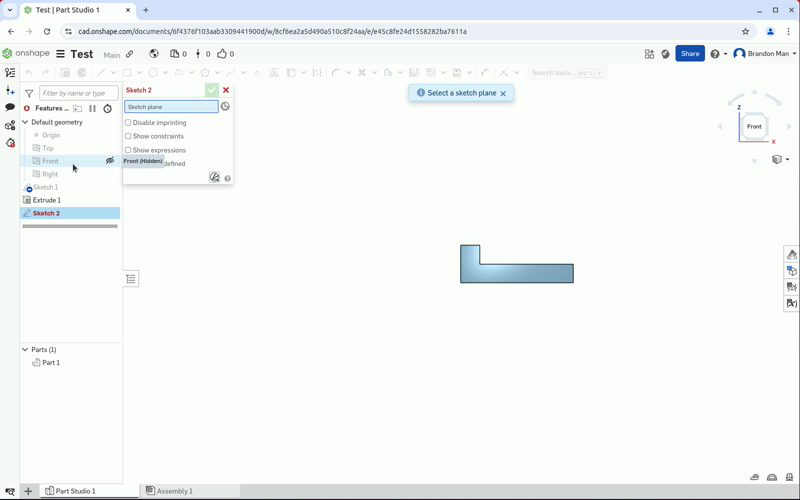
click(73, 163)
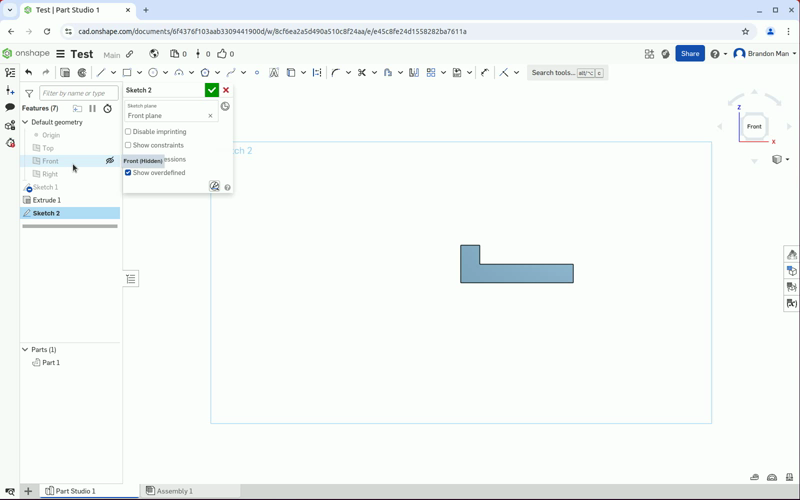
mouse_move(73, 352)
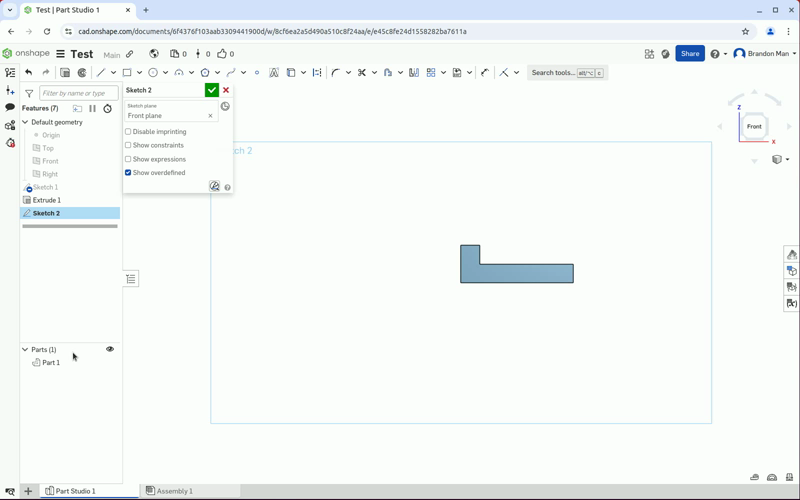
key(y)
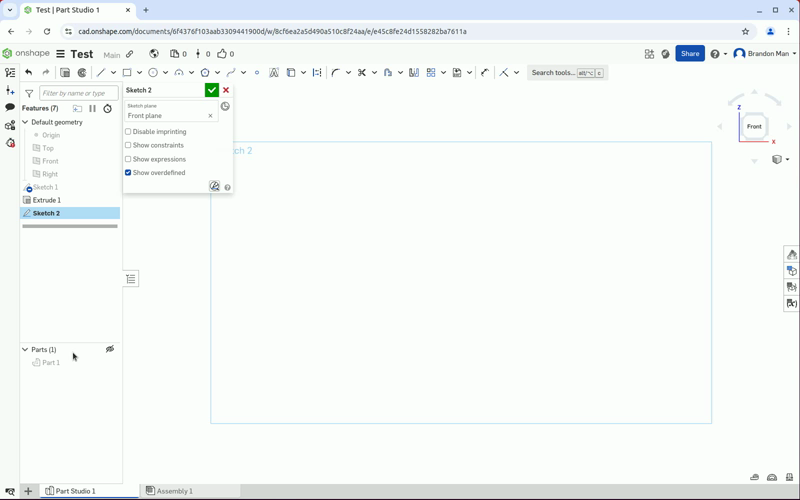
key(l)
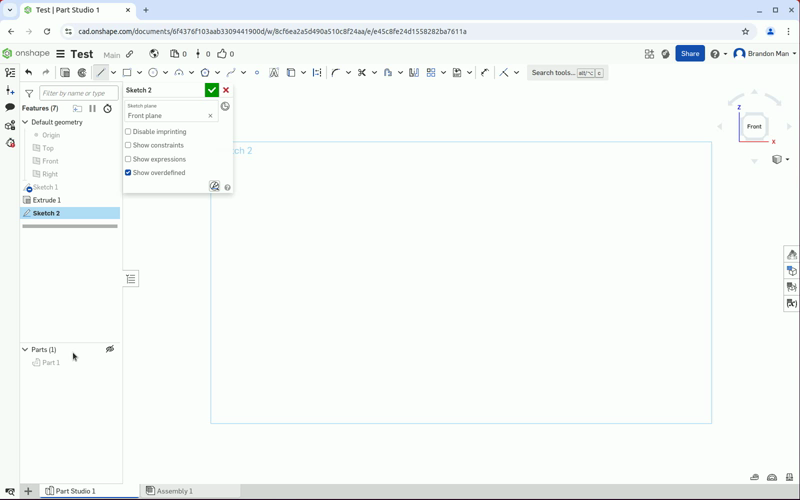
key_down(shift)
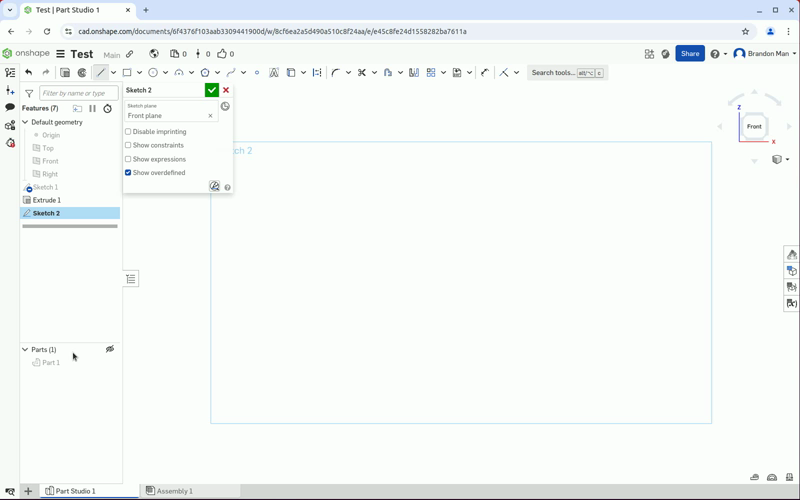
mouse_move(479, 264)
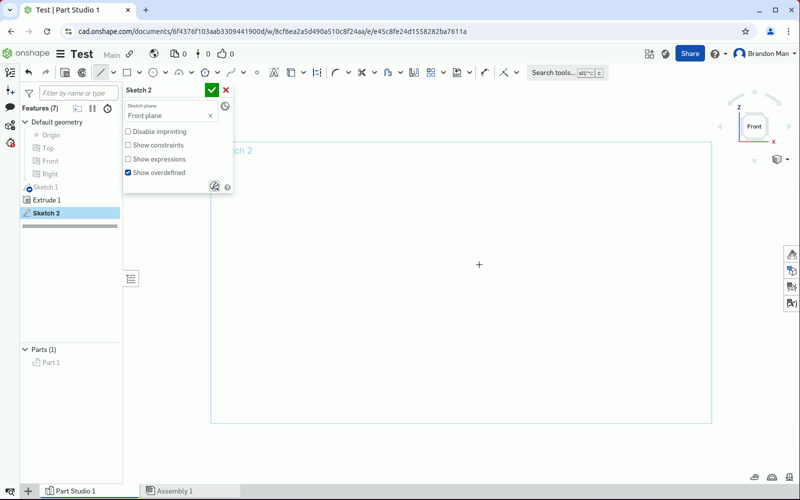
click(479, 264)
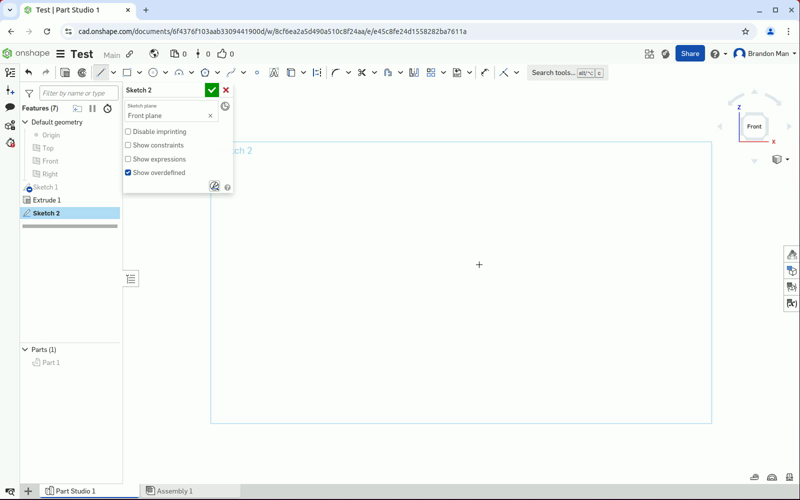
key_up(shift)
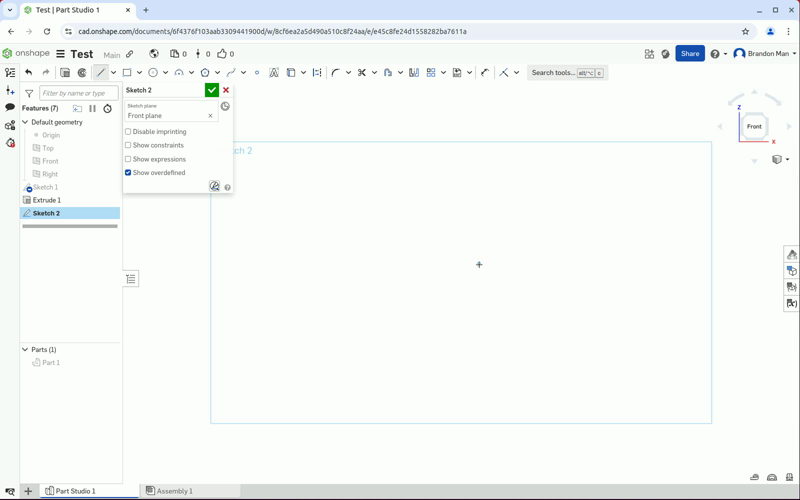
key_down(shift)
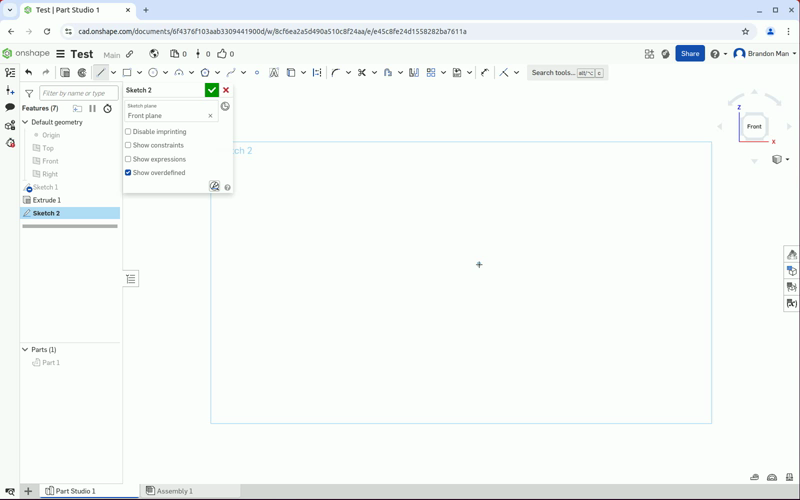
mouse_move(573, 264)
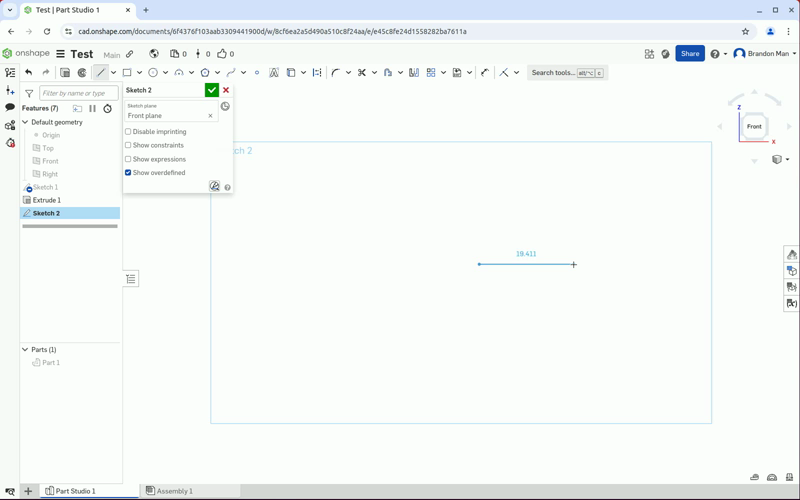
click(573, 264)
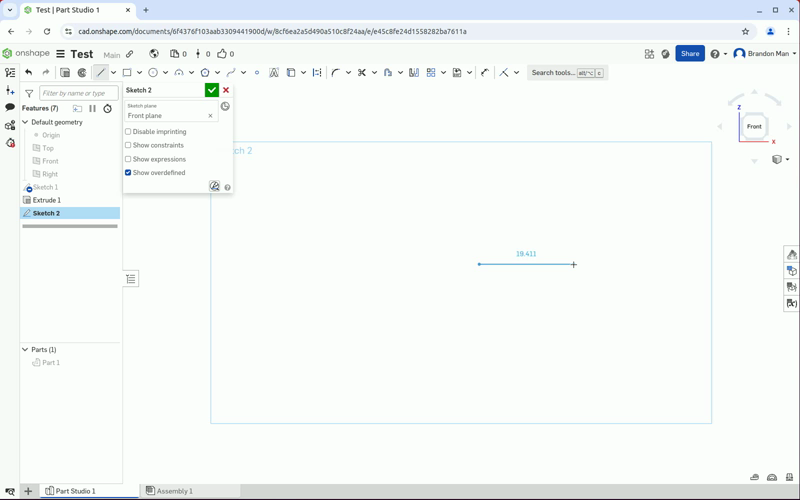
key_up(shift)
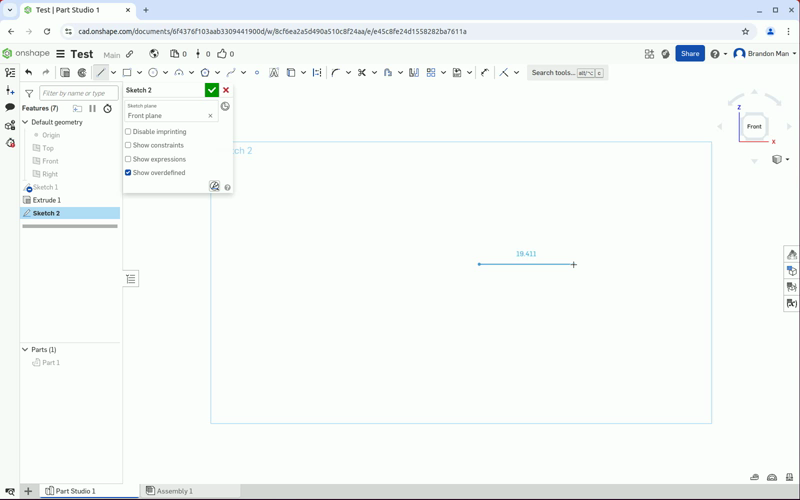
key_down(shift)
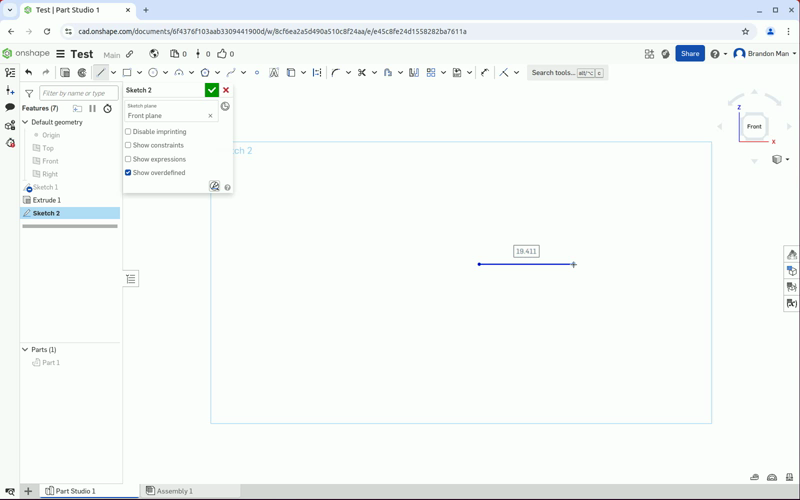
mouse_move(479, 245)
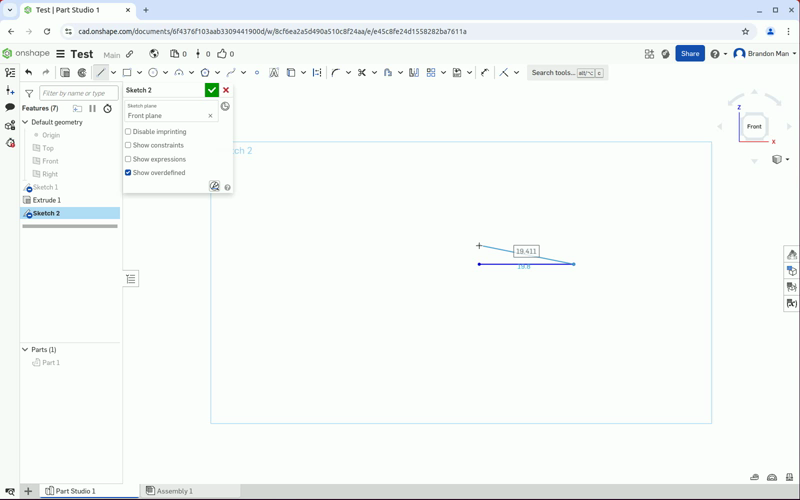
click(479, 245)
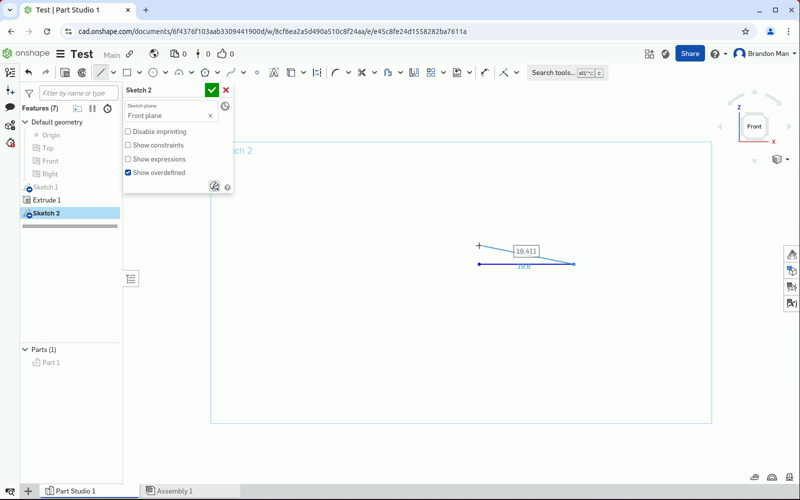
key_up(shift)
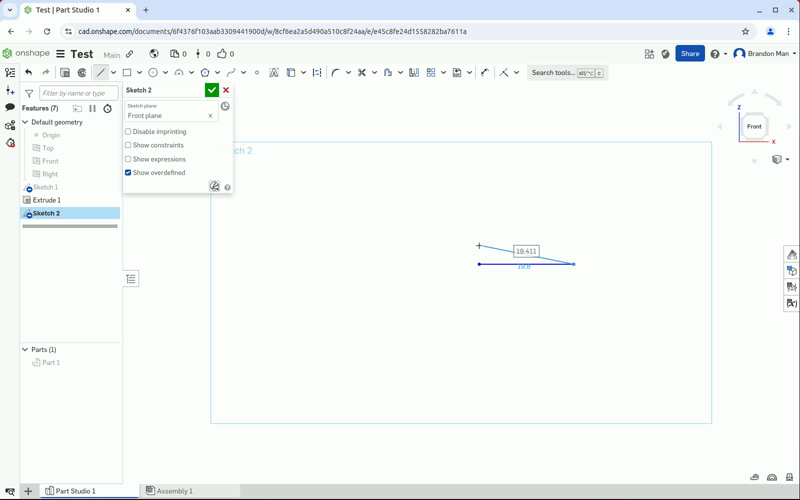
mouse_move(509, 245)
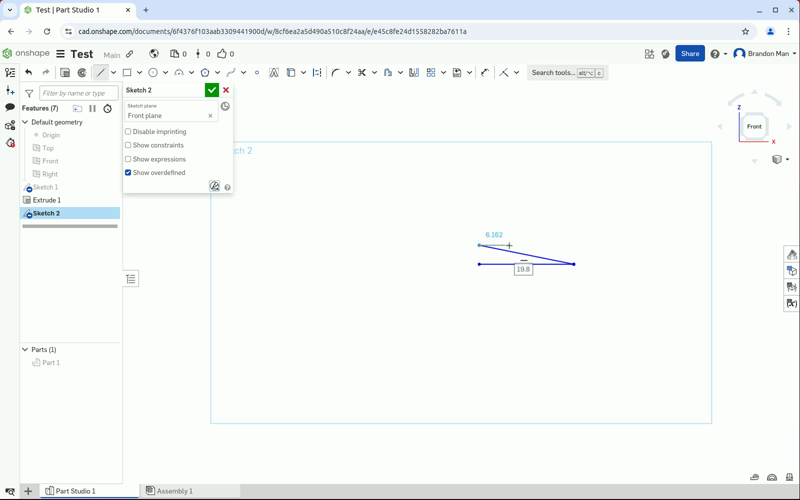
key_down(shift)
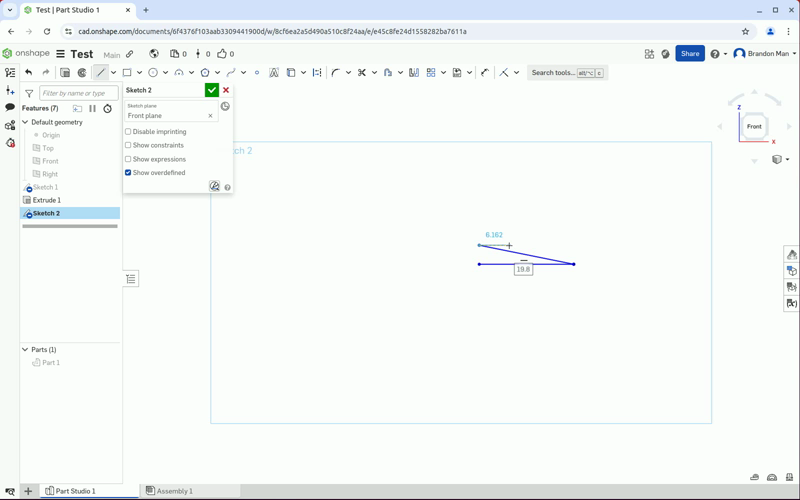
mouse_move(479, 264)
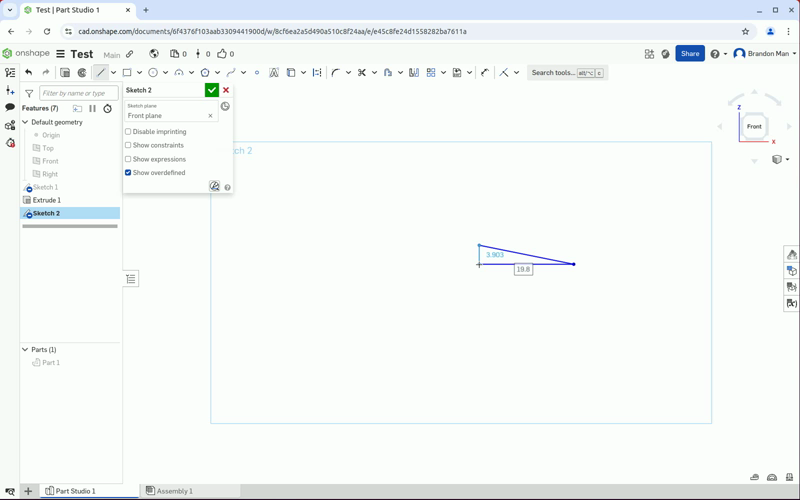
key_up(shift)
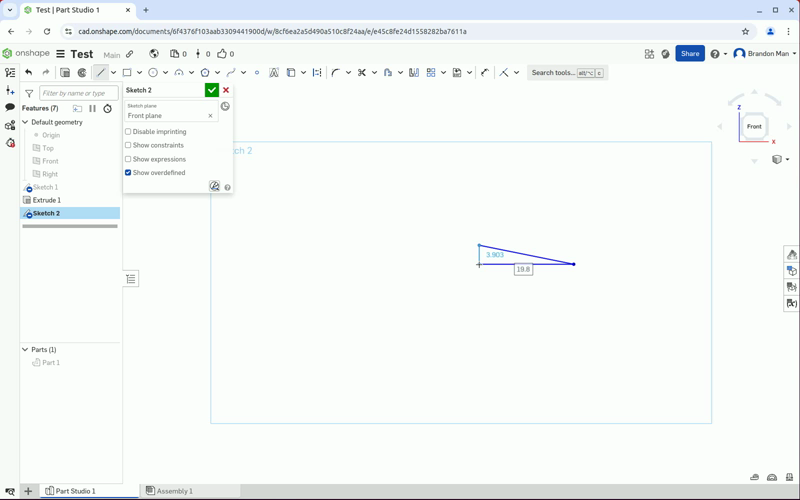
click(479, 264)
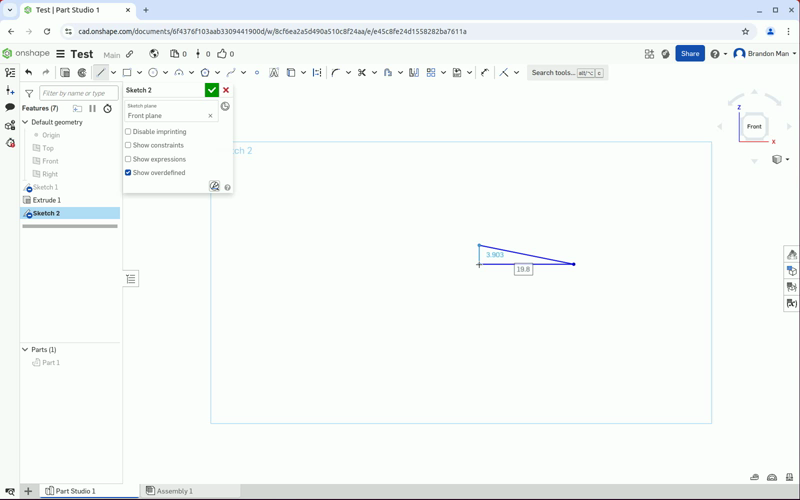
key(esc)
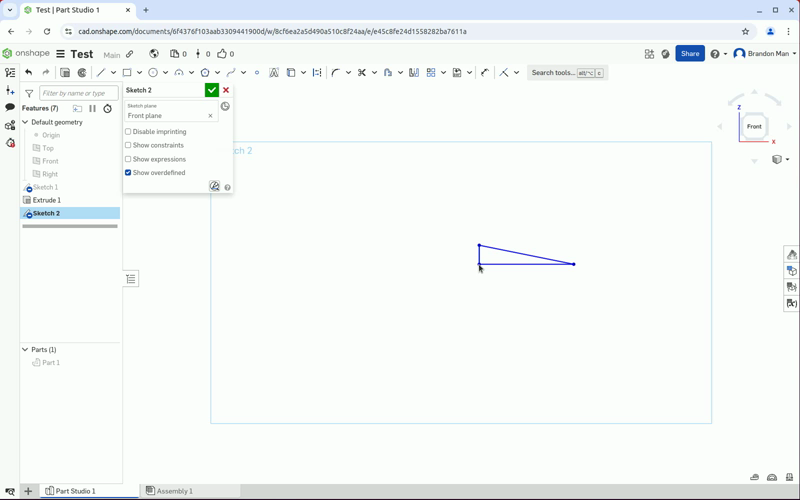
mouse_move(516, 258)
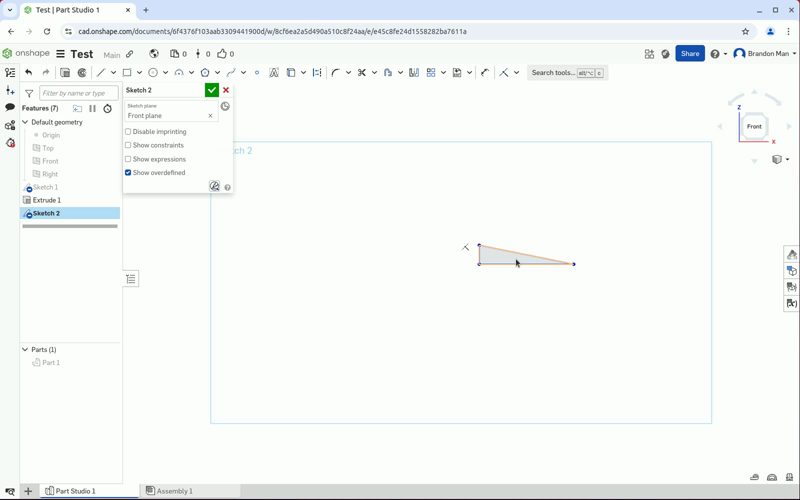
scroll(6)
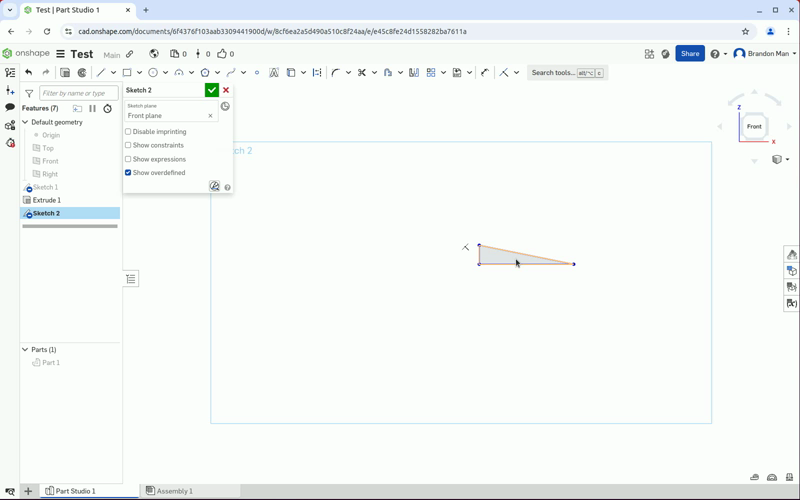
scroll(6)
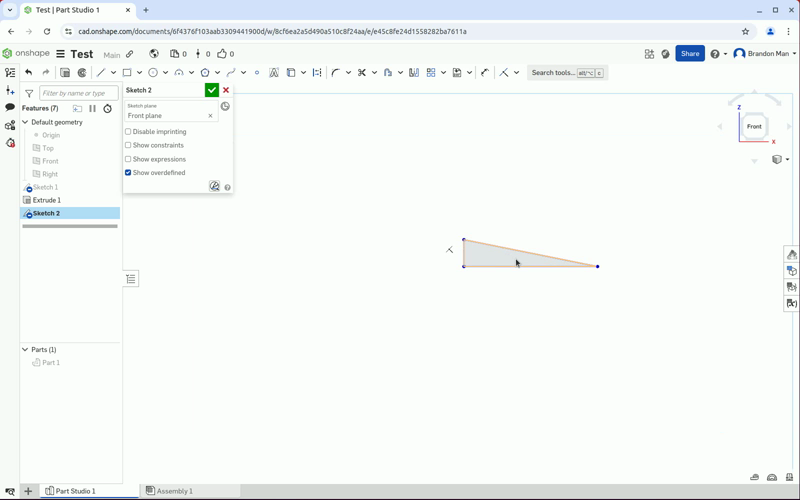
scroll(6)
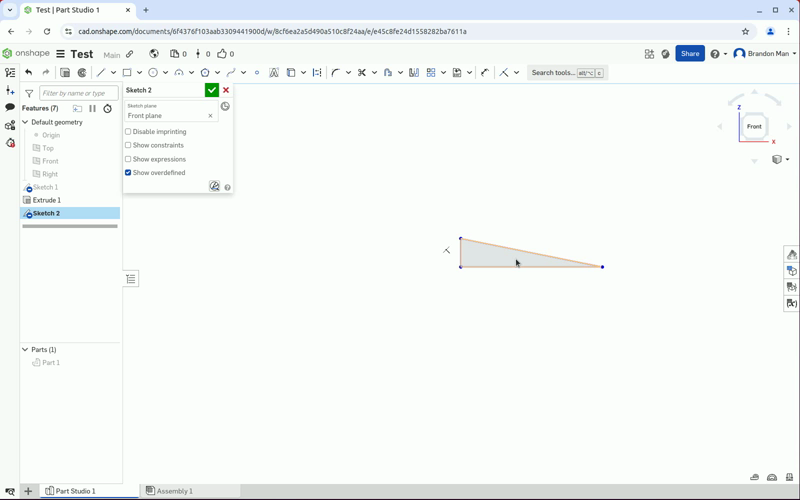
scroll(6)
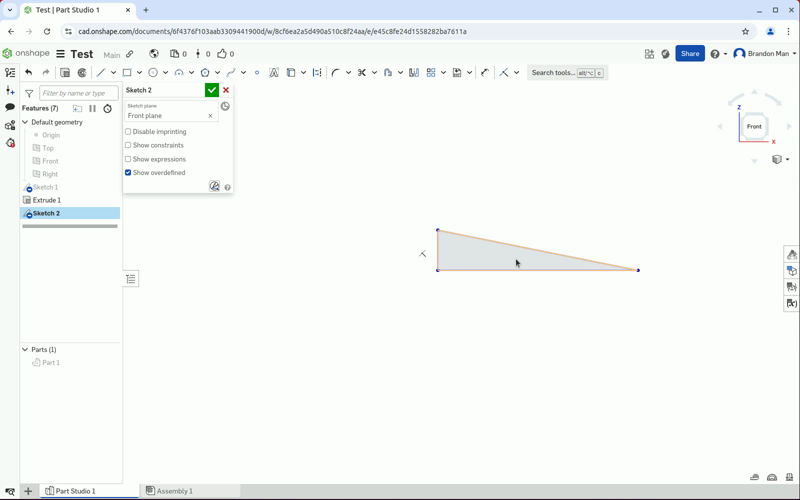
scroll(6)
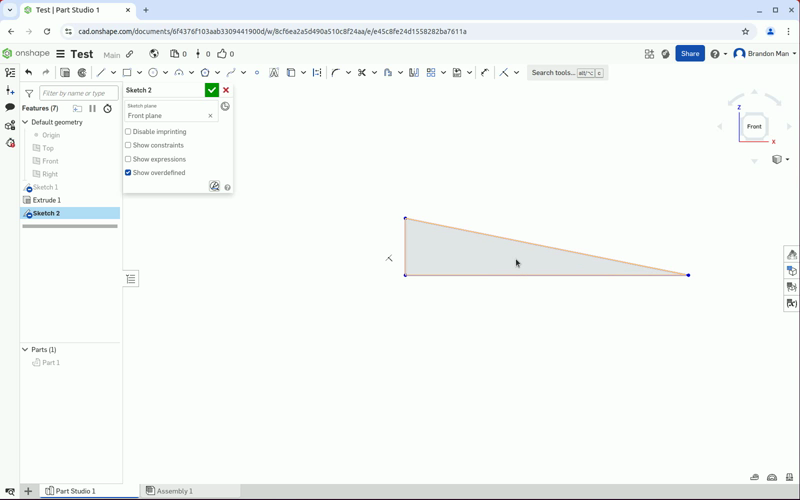
scroll(6)
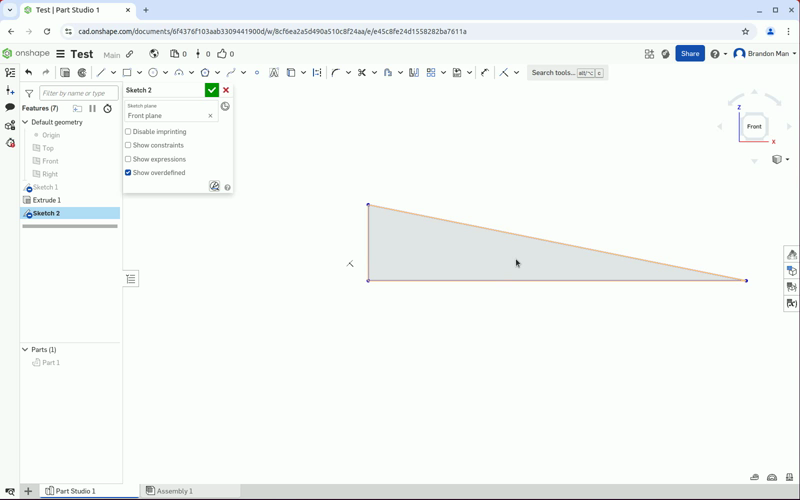
scroll(6)
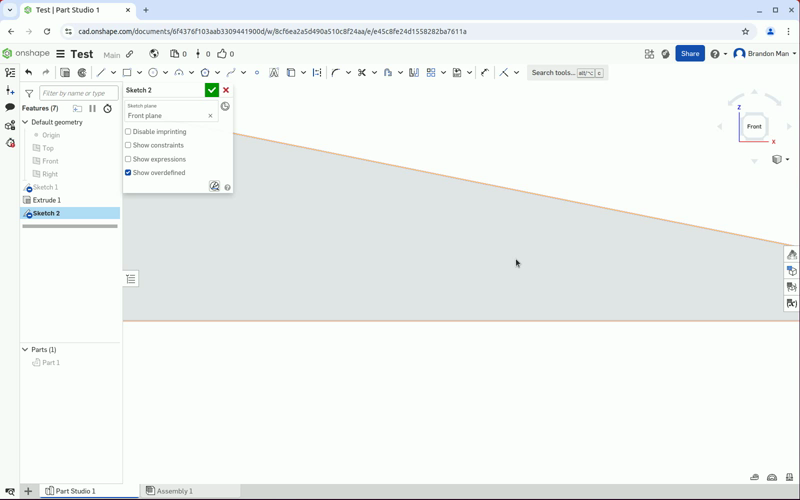
click(516, 258)
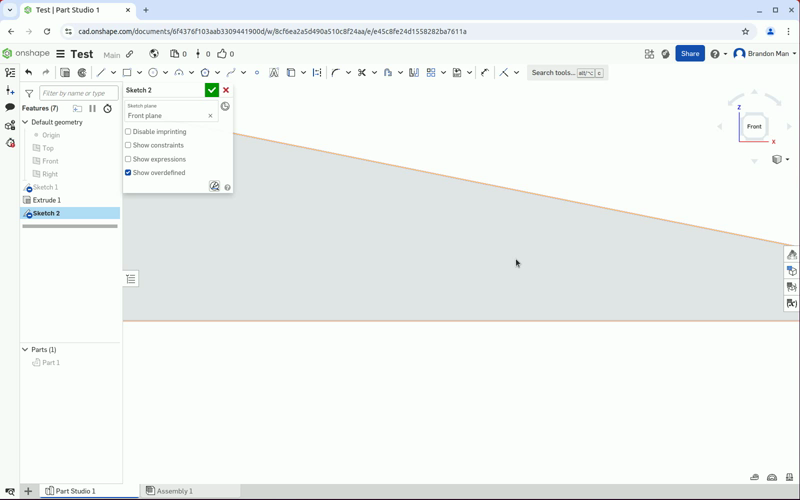
scroll(-6)
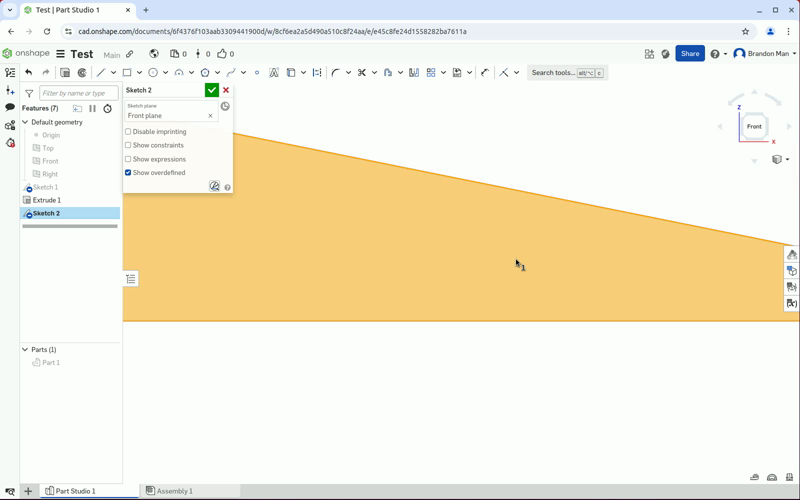
scroll(-6)
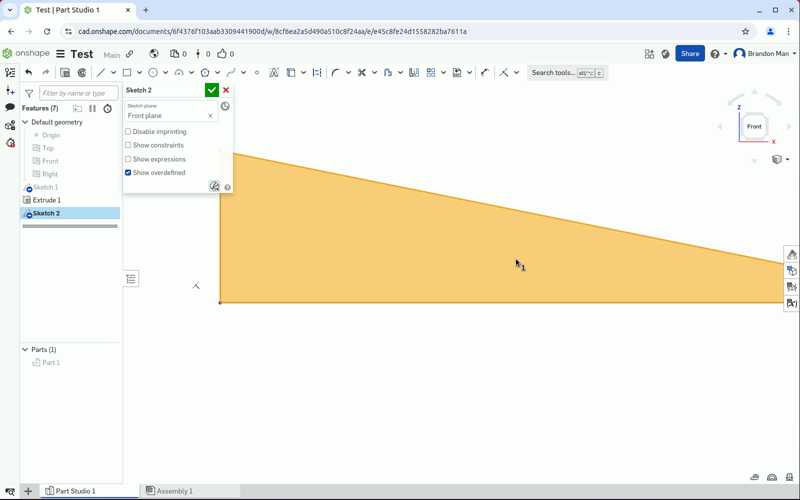
scroll(-6)
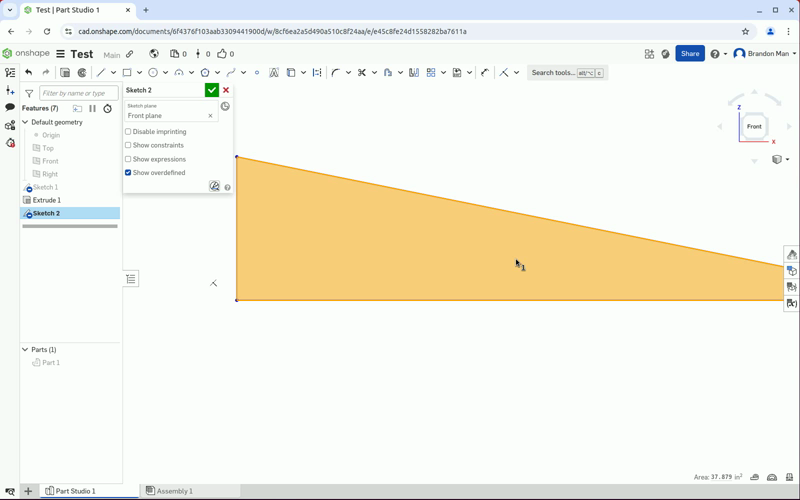
scroll(-6)
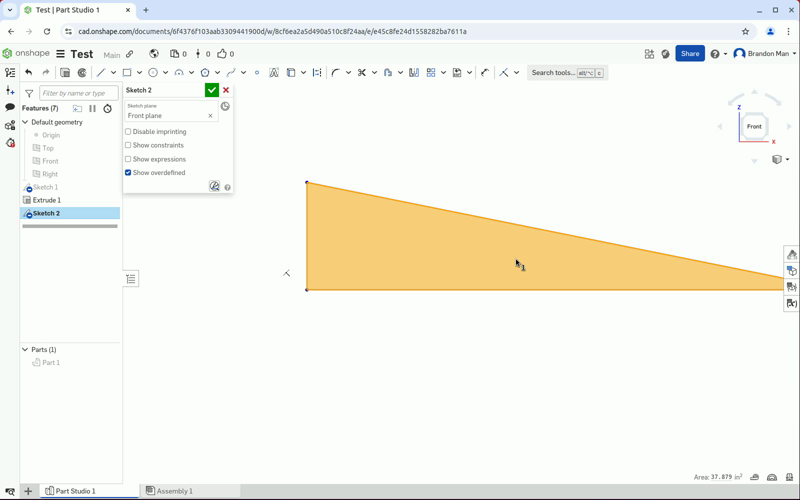
scroll(-6)
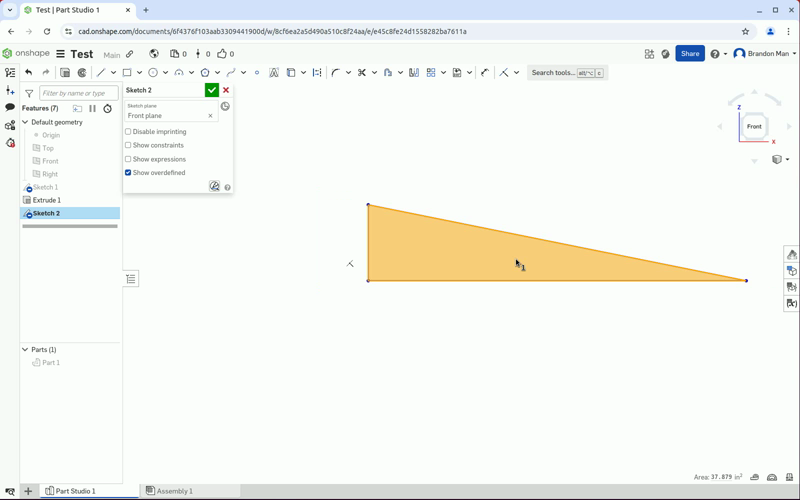
scroll(-6)
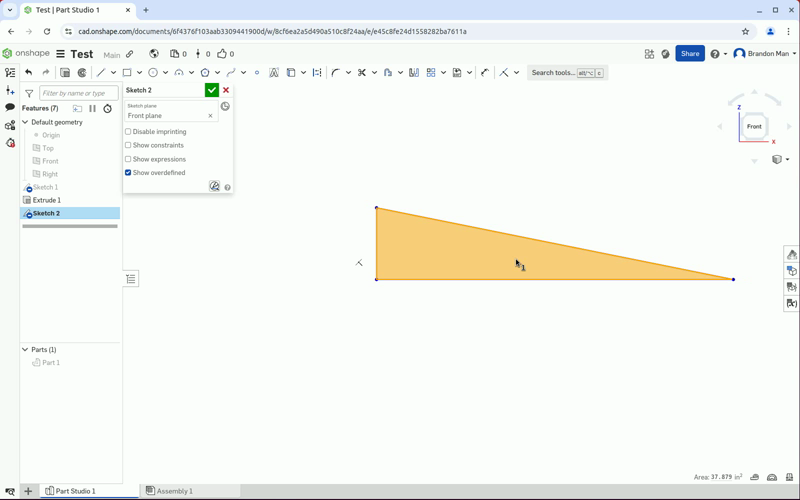
scroll(-6)
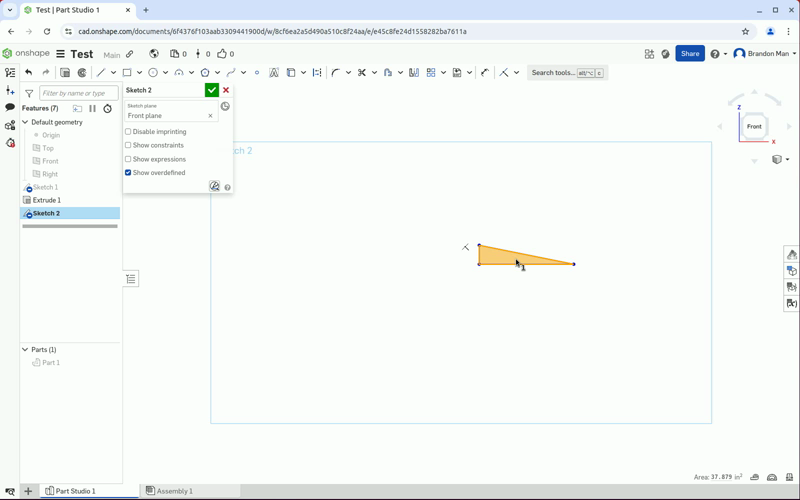
mouse_move(73, 352)
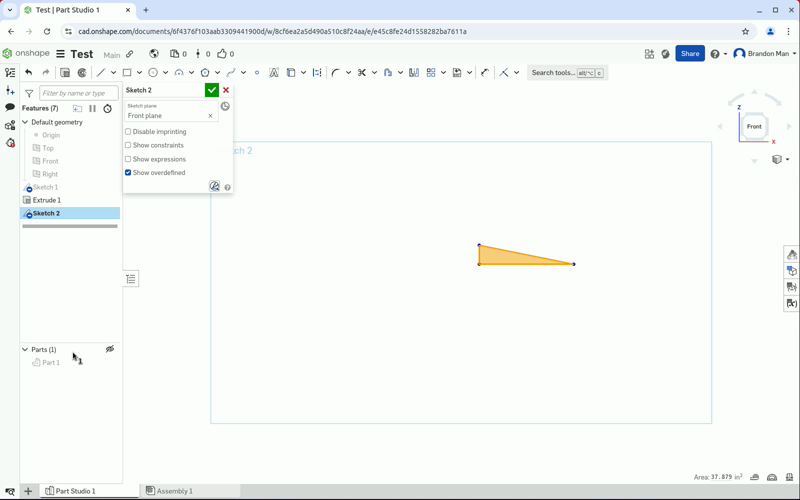
key(shift+y)
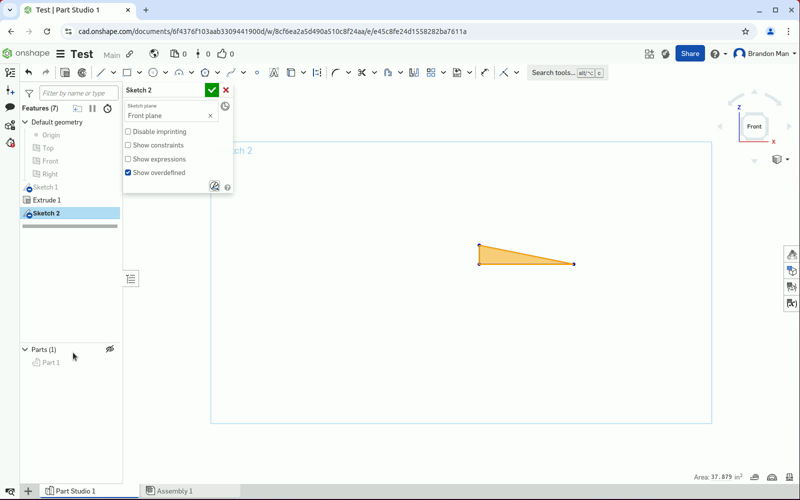
key(shift+e)
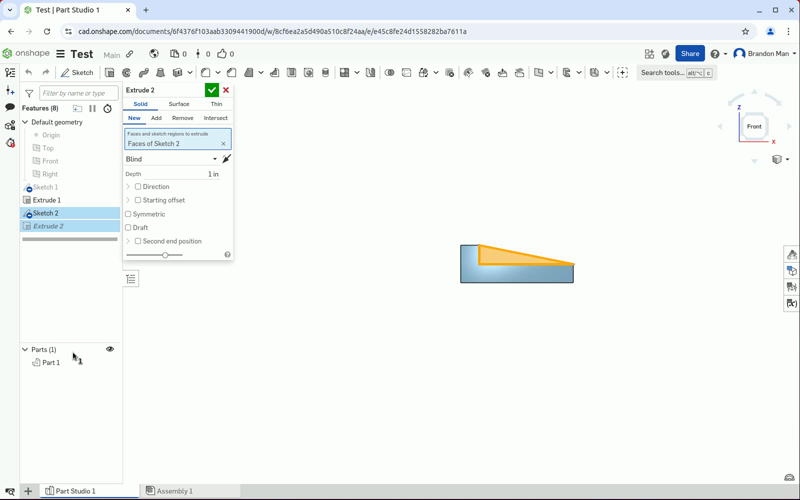
mouse_move(143, 106)
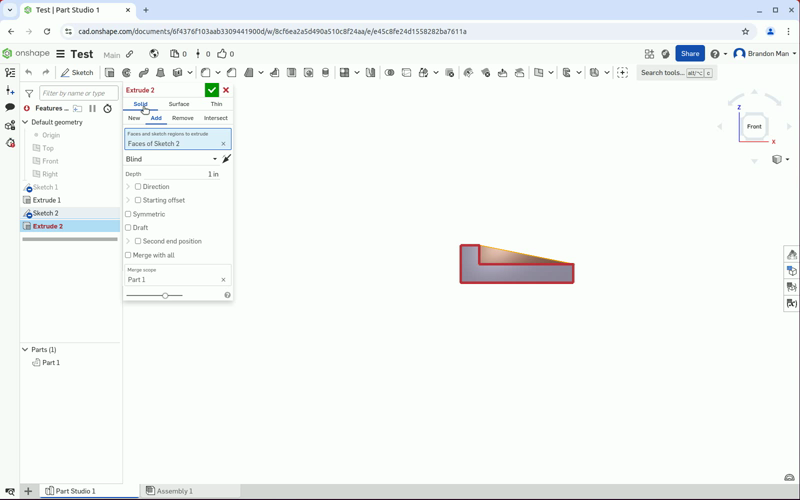
click(143, 106)
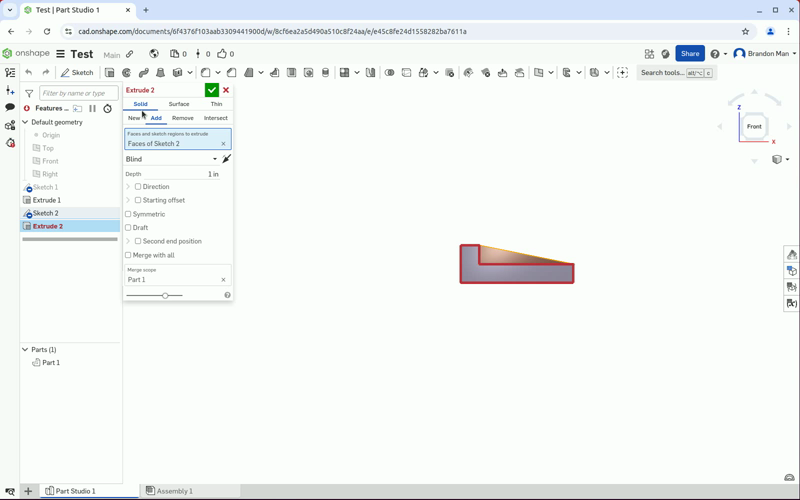
mouse_move(137, 120)
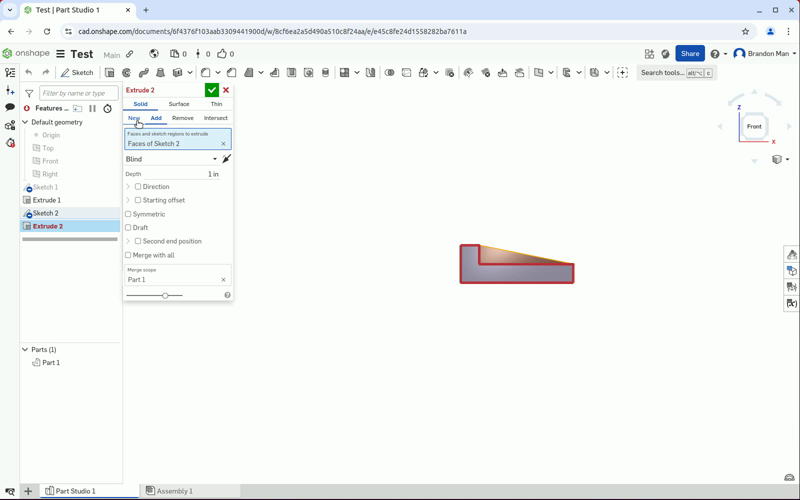
click(137, 120)
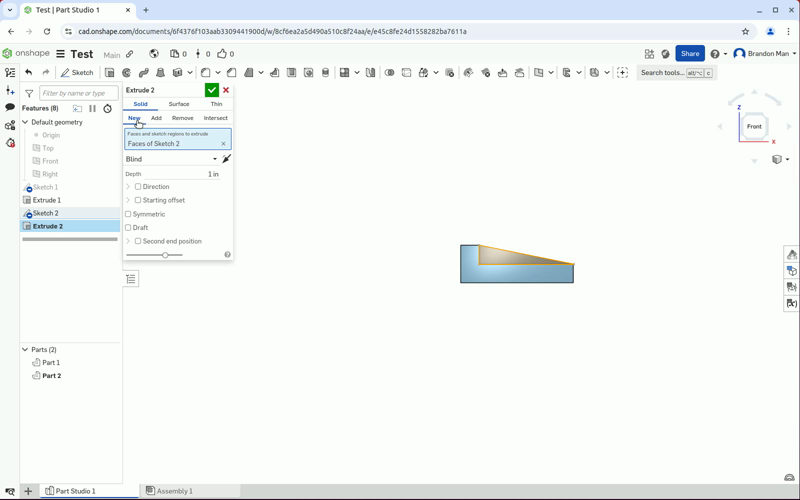
key(tab, 4)
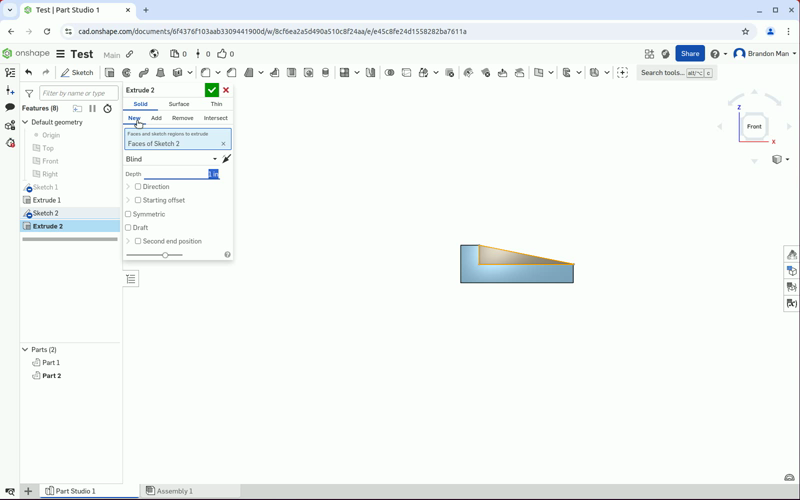
text(-11.554)
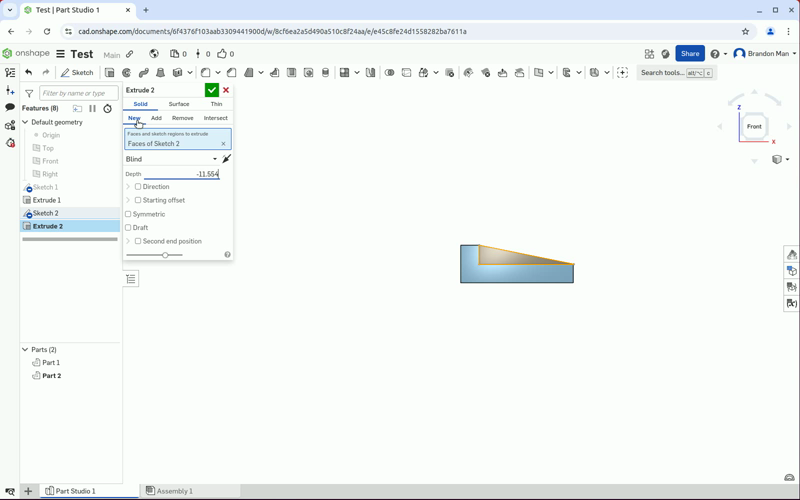
key(enter)
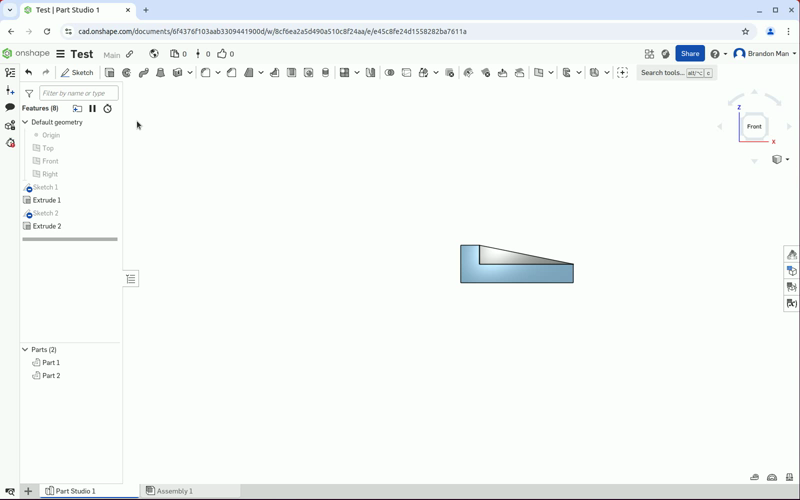
key(shift+h)
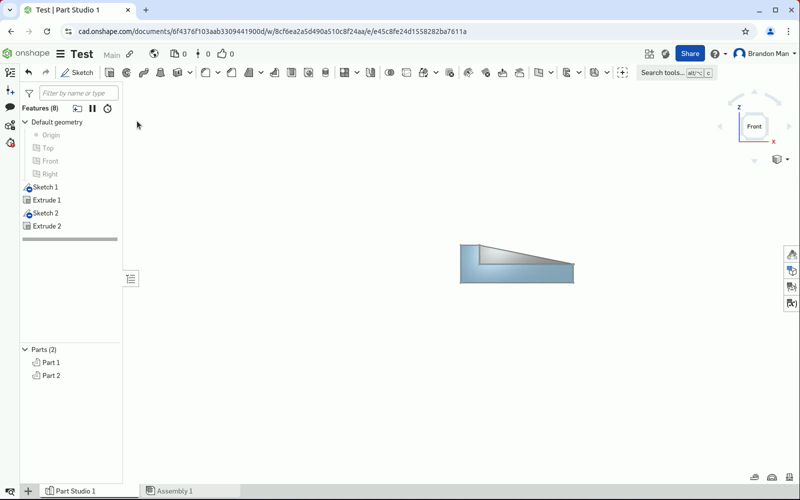
key(shift+h)
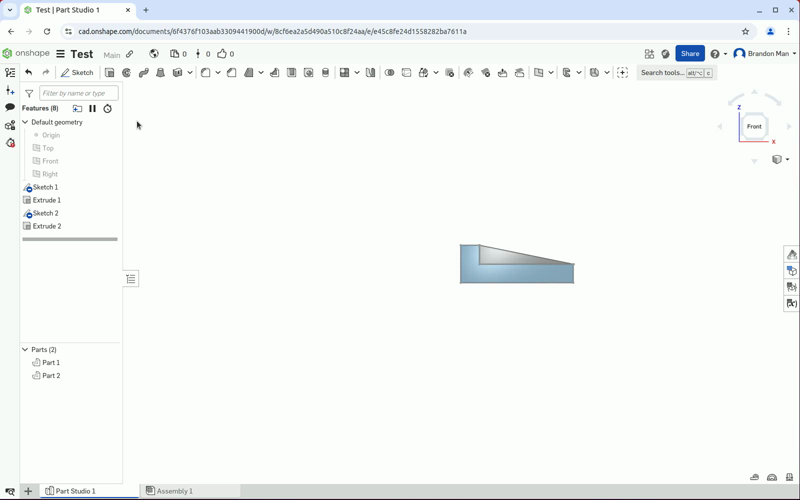
key(shift+7)
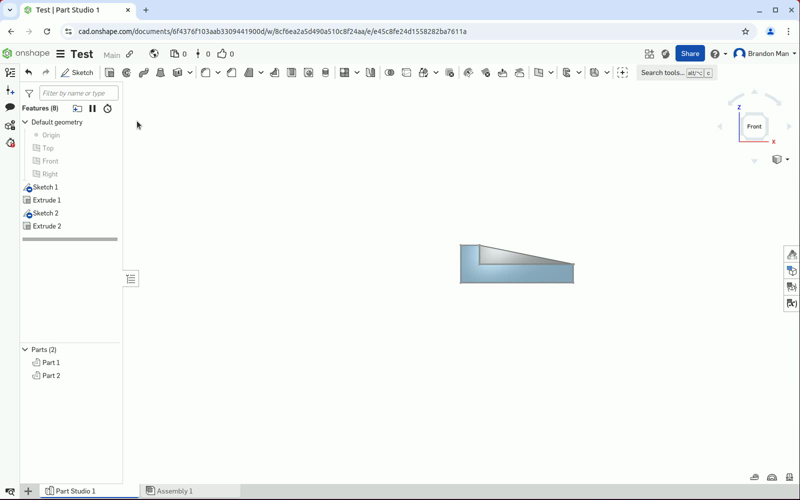
key(left, 2)
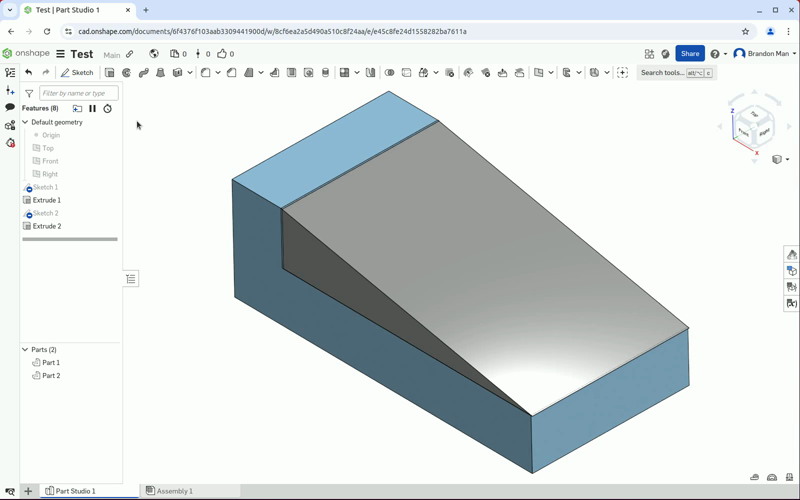
key(down, 2)
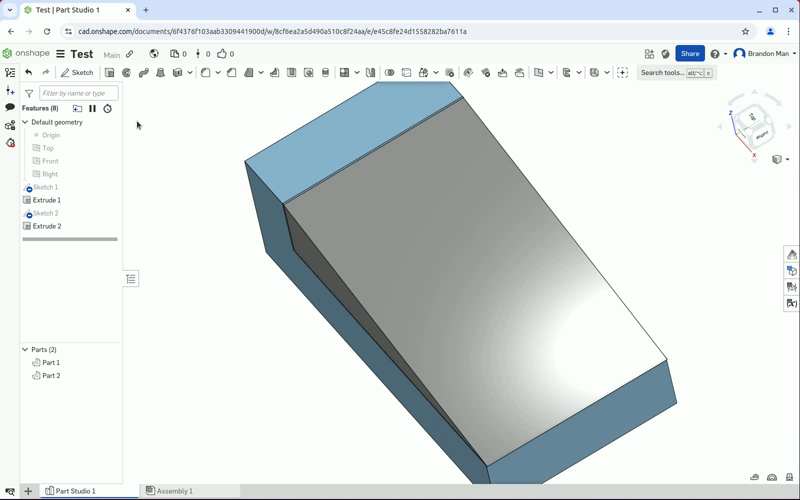
key(up, 2)
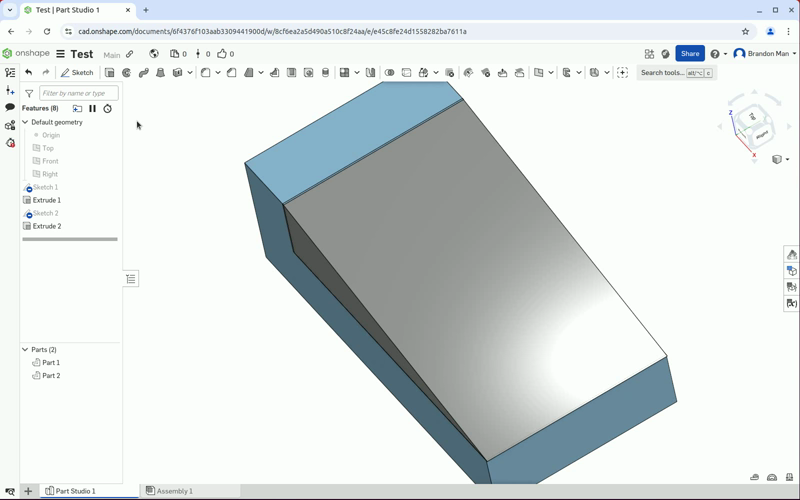
key(right, 2)
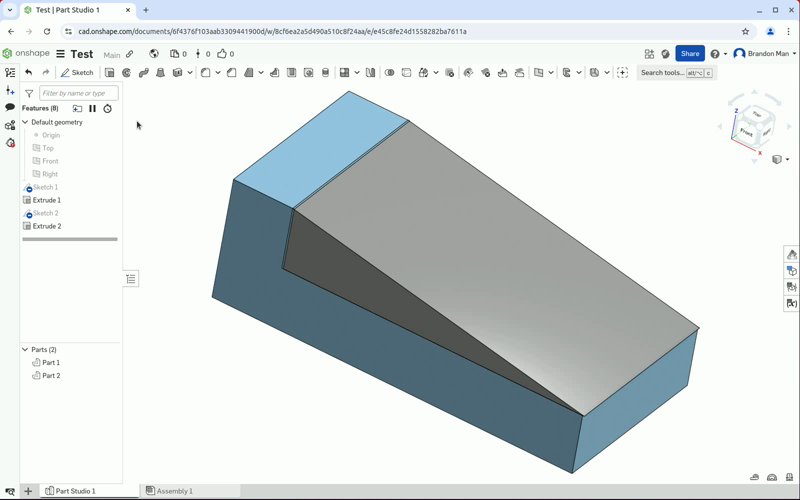
mouse_move(73, 189)
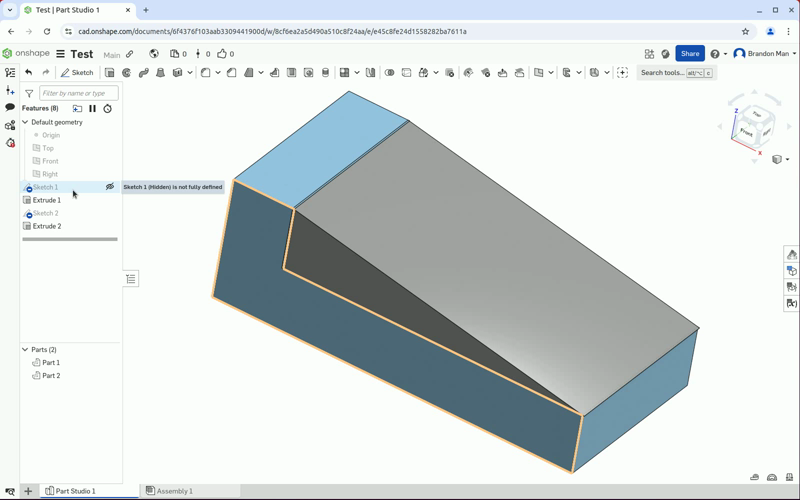
click(73, 189)